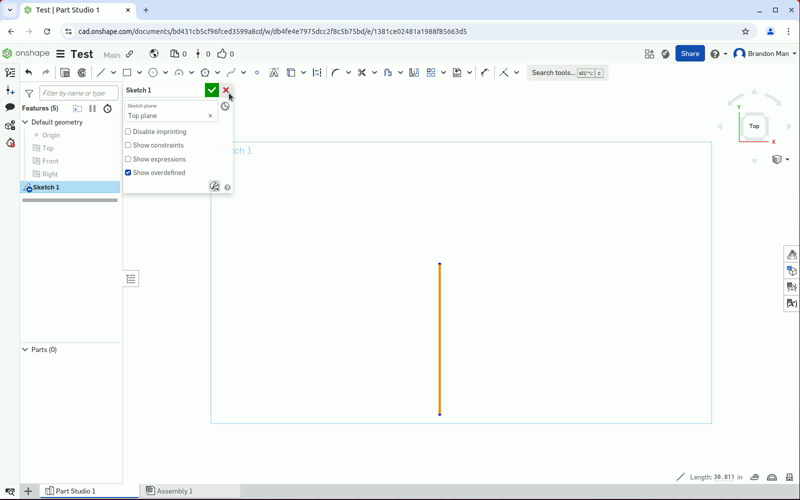
key(shift+h)
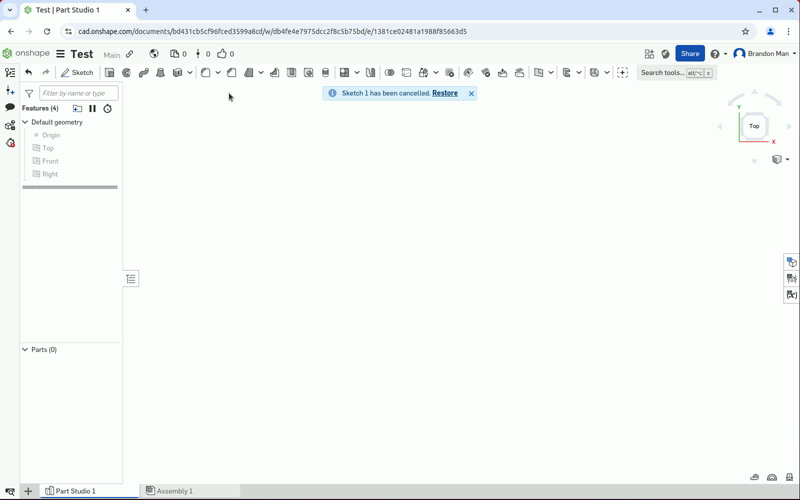
mouse_move(541, 75)
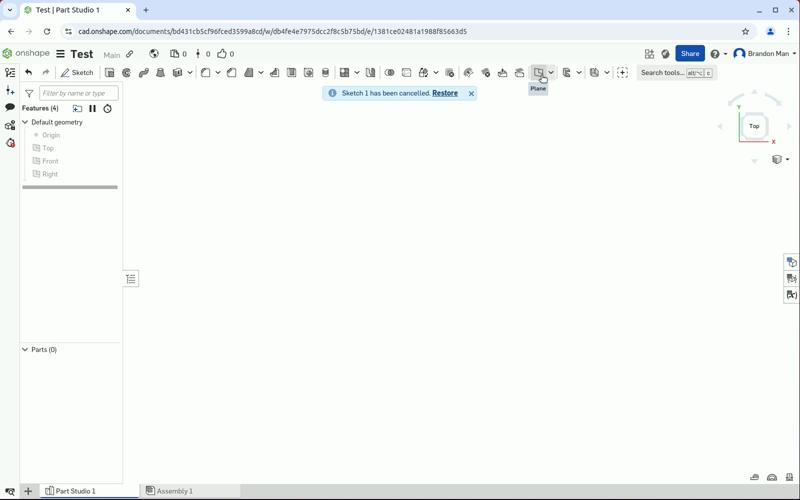
click(541, 75)
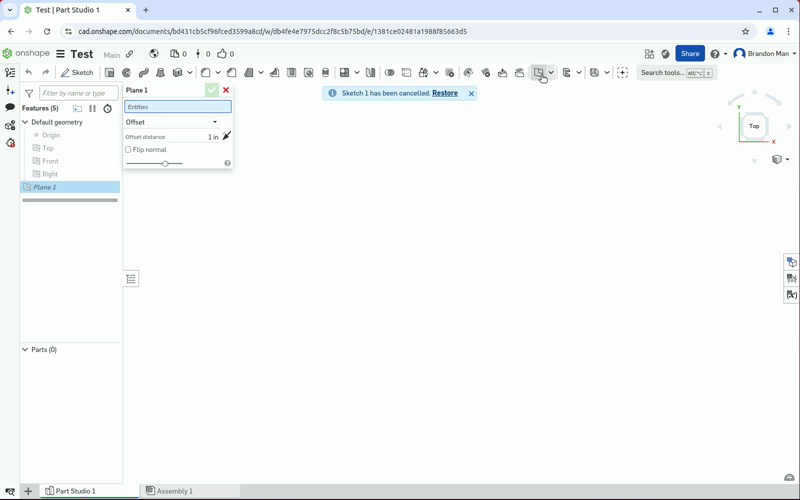
mouse_move(73, 150)
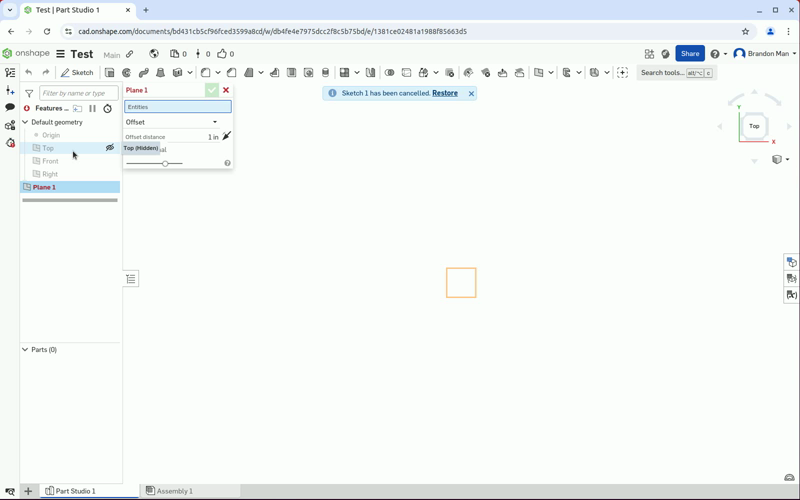
click(73, 150)
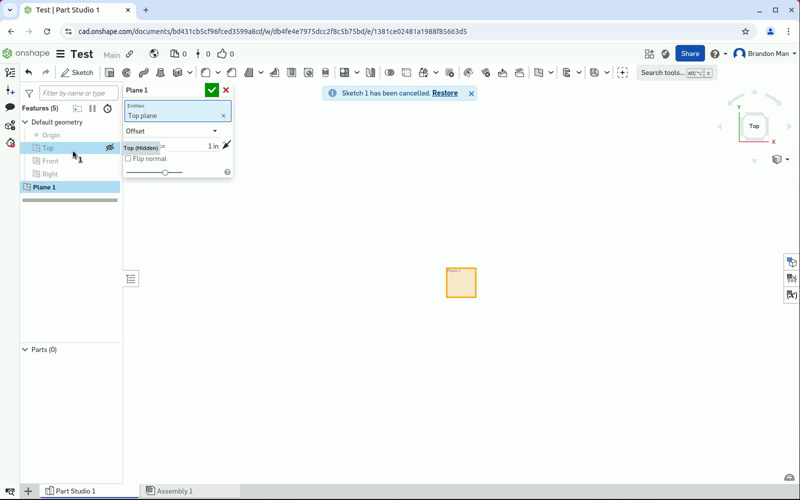
key(tab, 2)
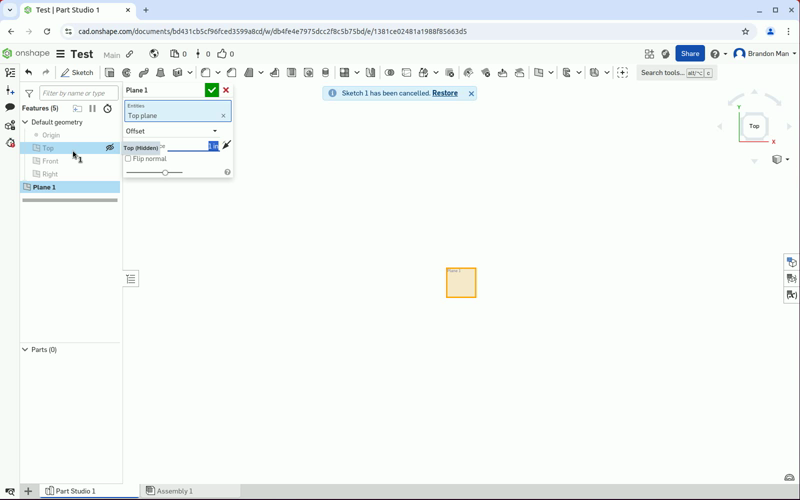
text(21.907)
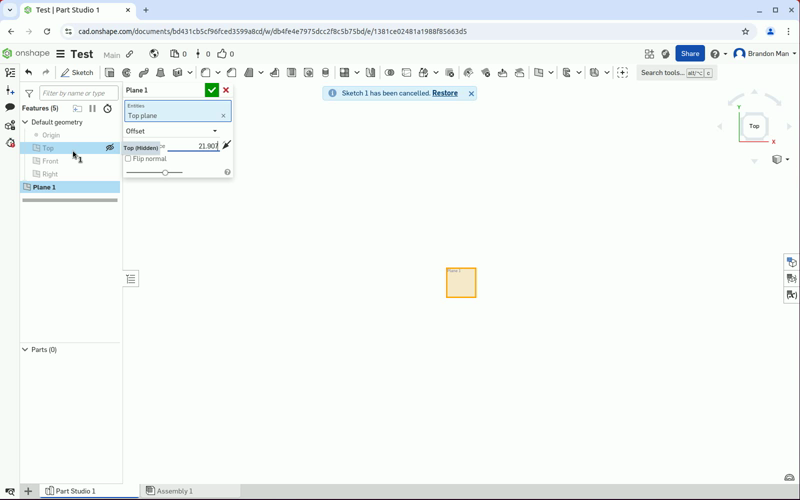
key(enter, 2)
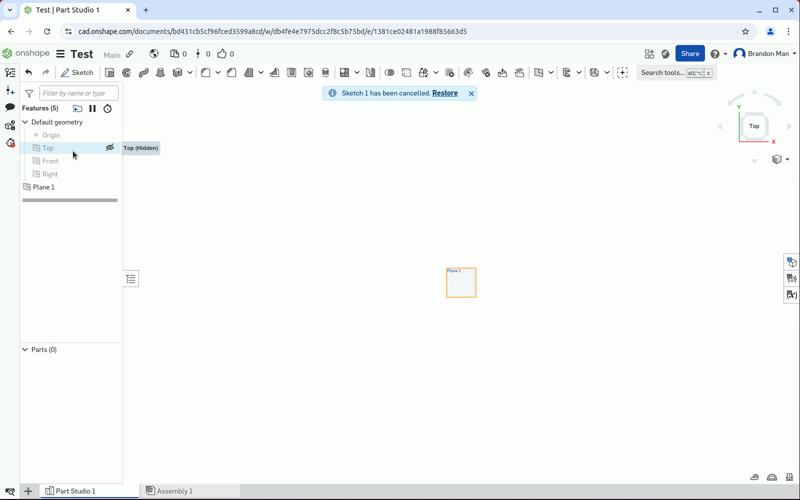
key(shift+s)
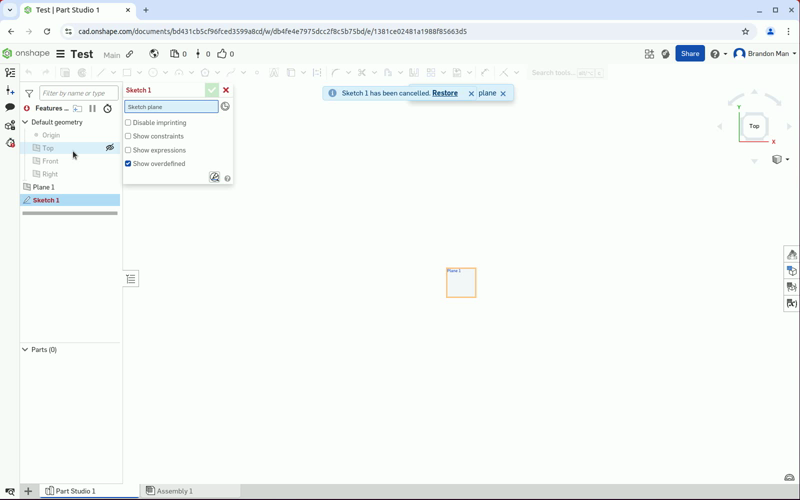
mouse_move(73, 189)
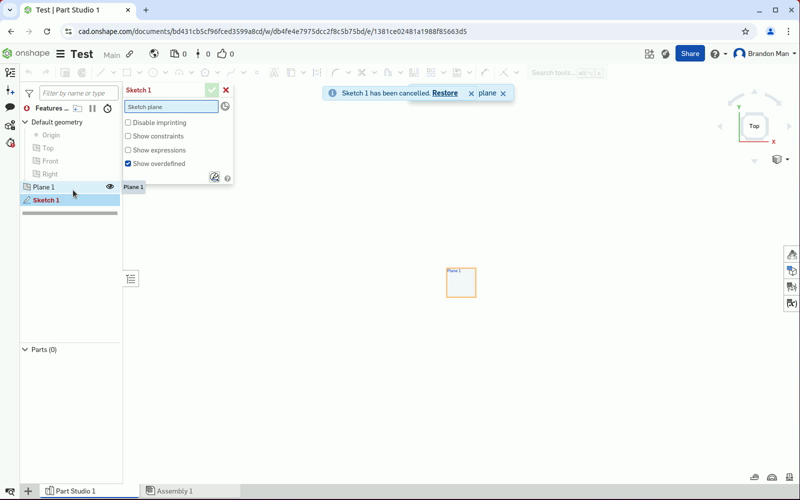
click(73, 189)
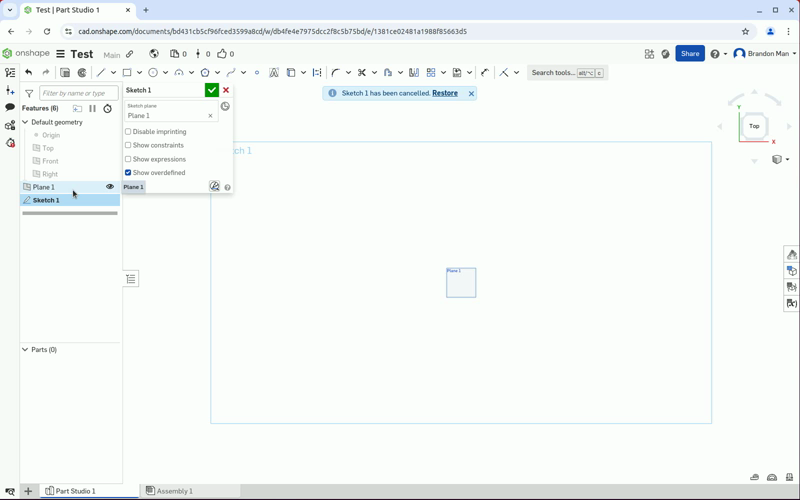
mouse_move(73, 352)
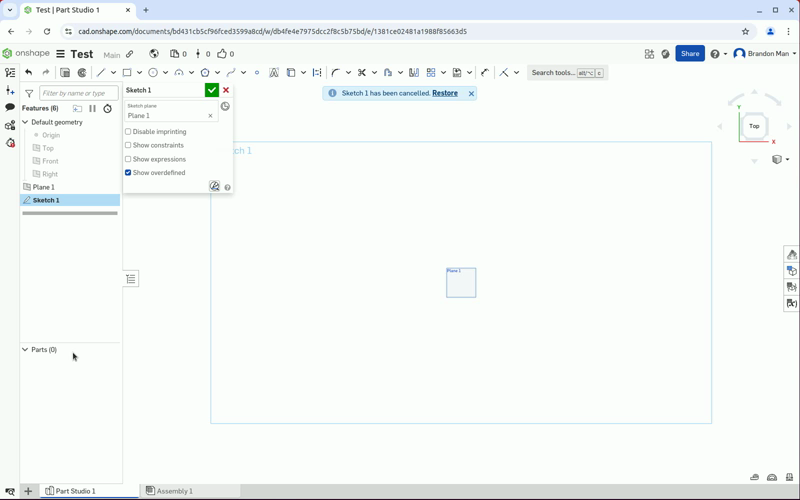
key(y)
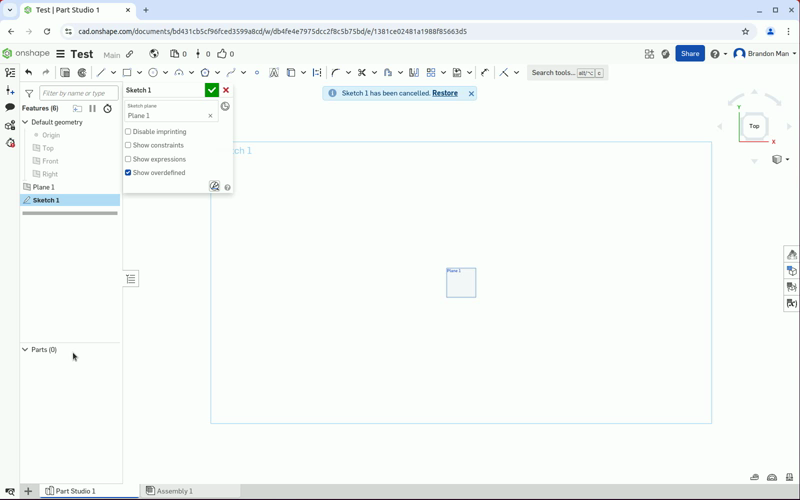
key(l)
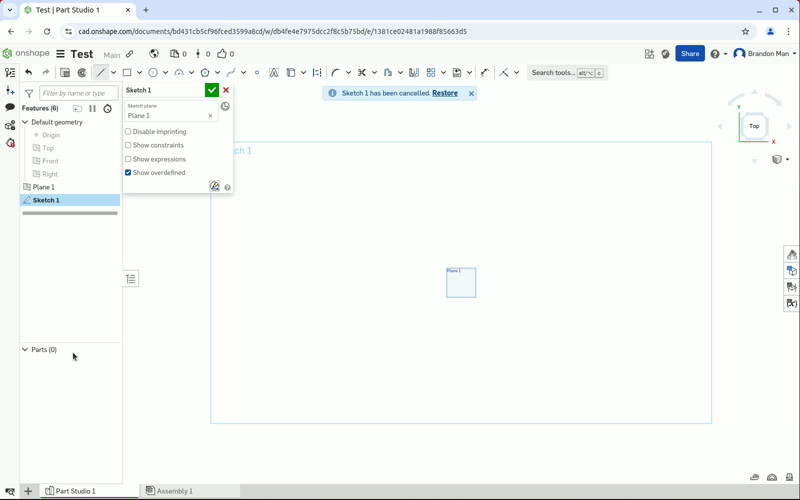
key_down(shift)
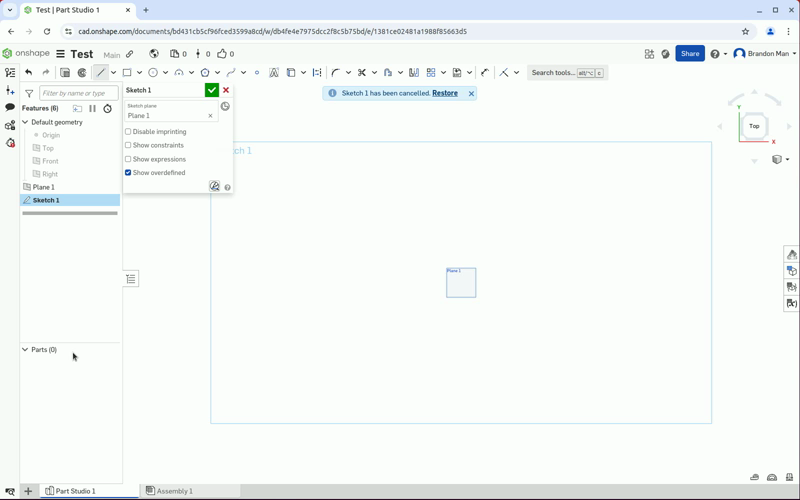
mouse_move(365, 367)
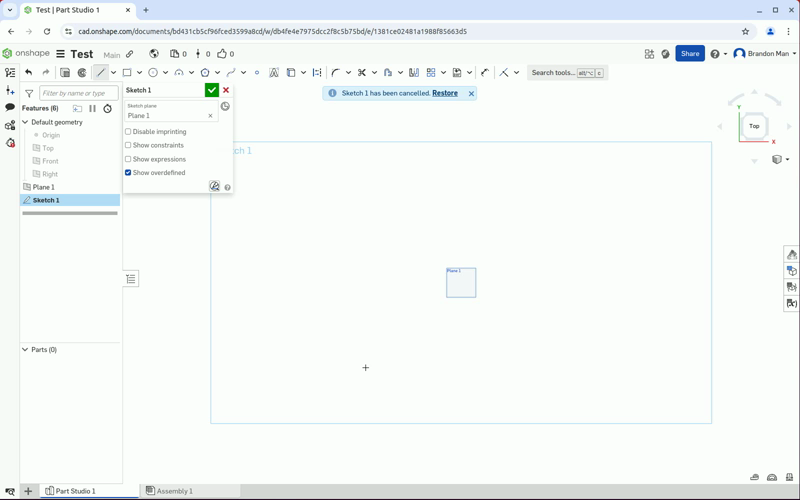
click(365, 367)
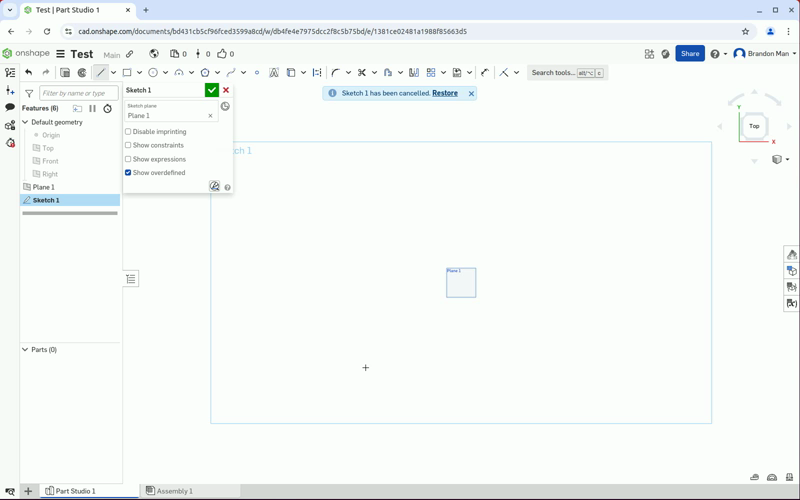
key_up(shift)
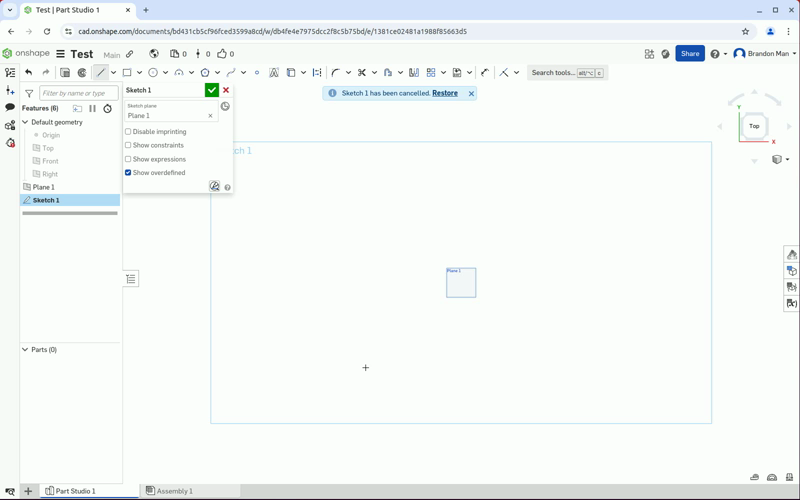
key_down(shift)
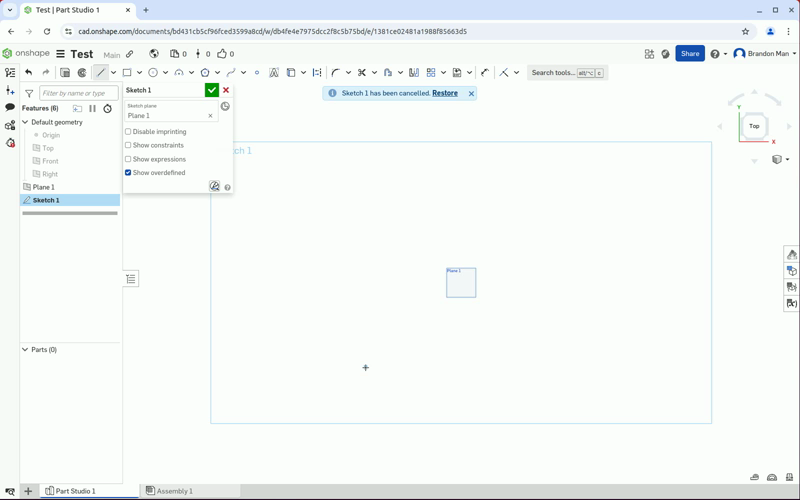
mouse_move(555, 367)
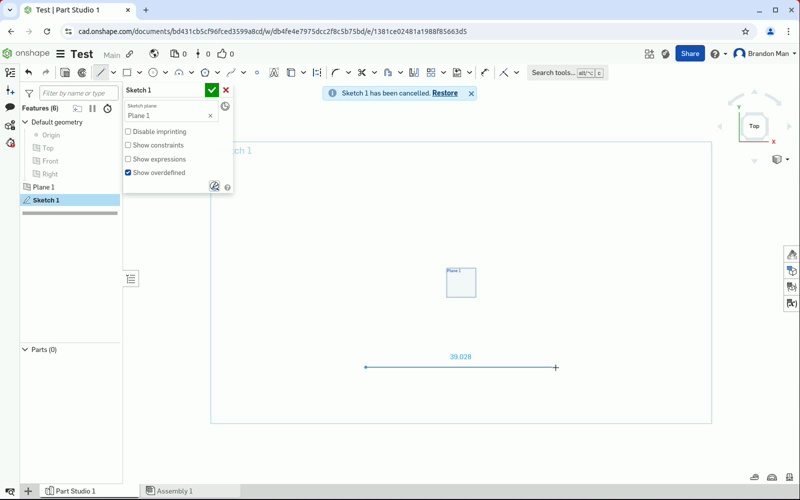
click(555, 367)
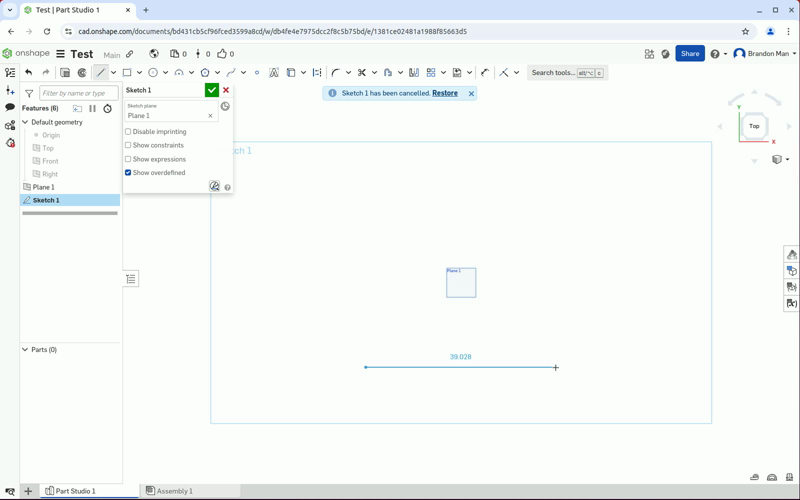
key_up(shift)
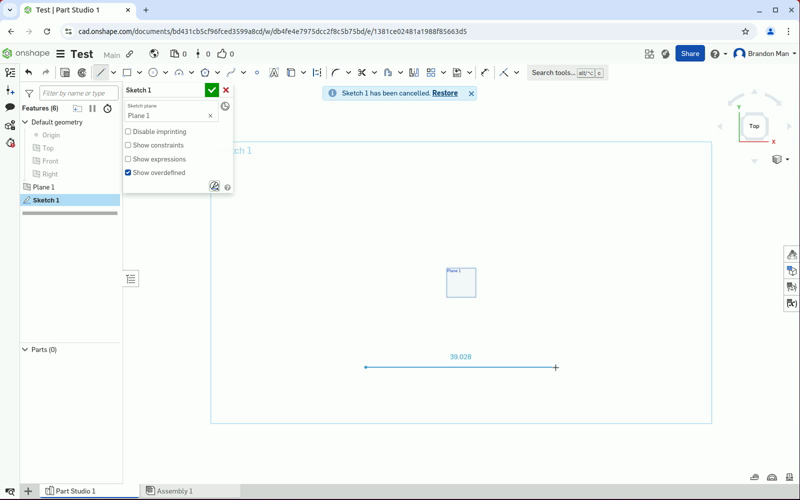
key_down(shift)
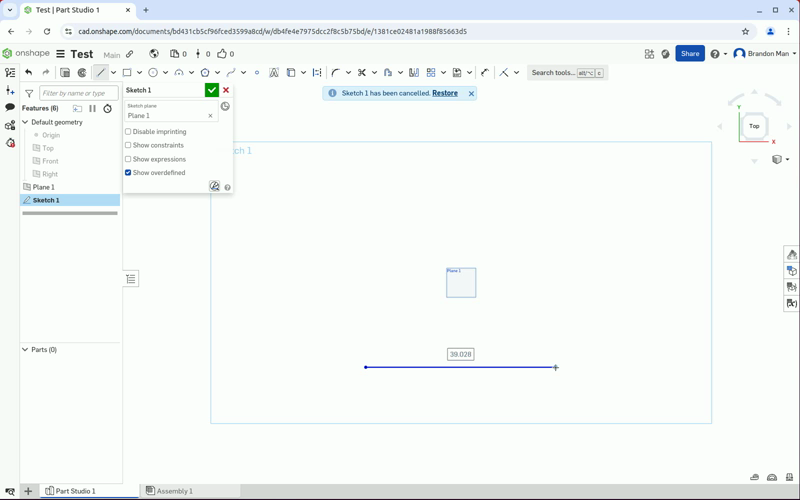
mouse_move(555, 215)
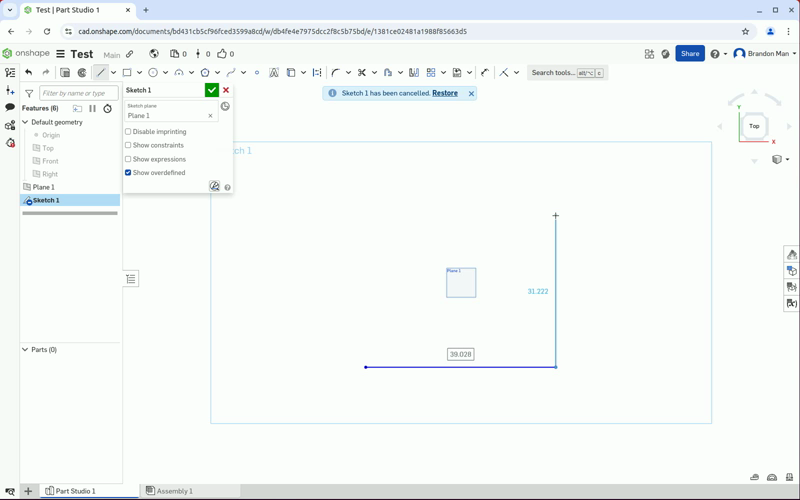
click(555, 215)
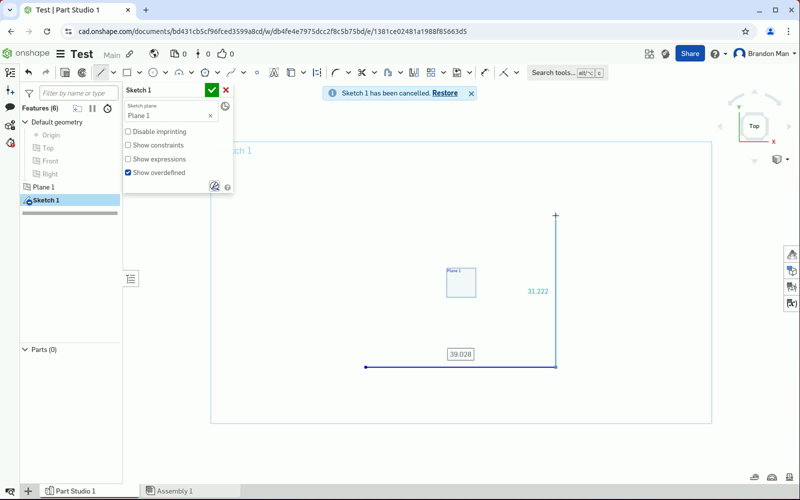
key_up(shift)
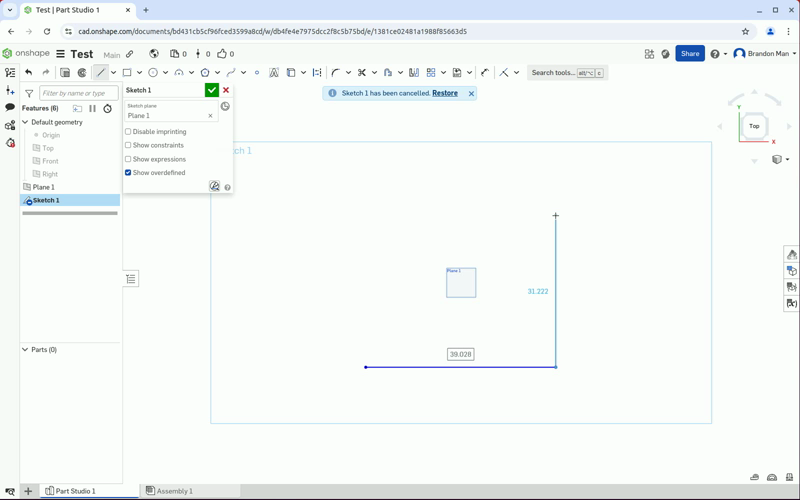
key_down(shift)
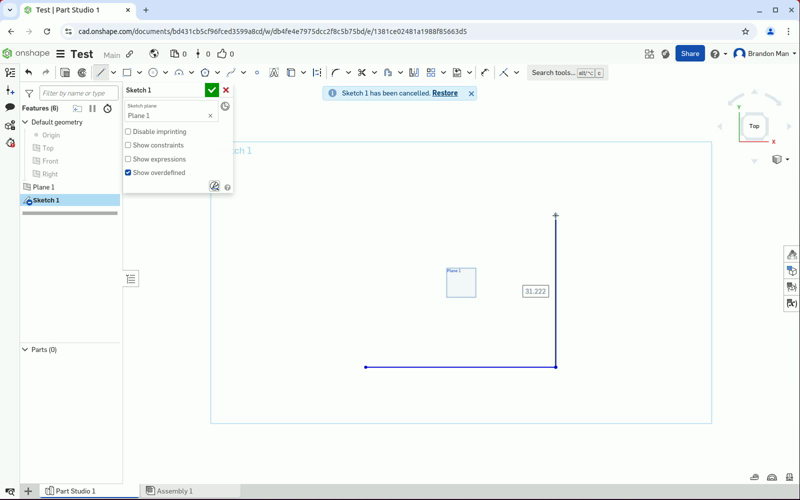
mouse_move(365, 215)
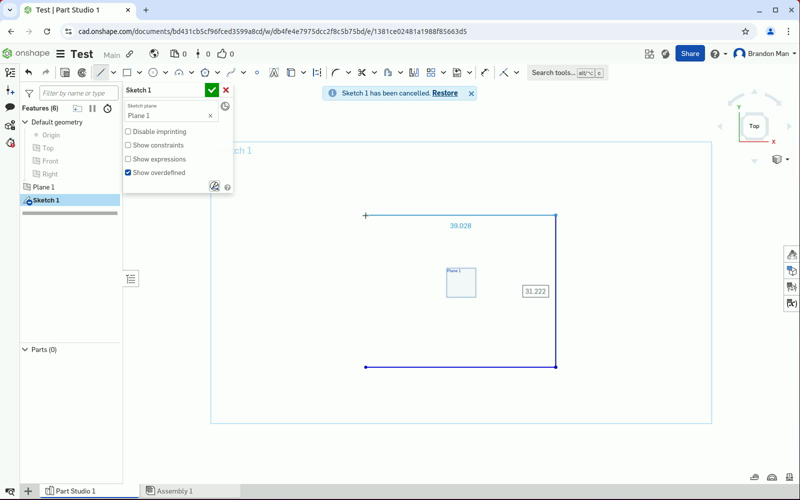
click(365, 215)
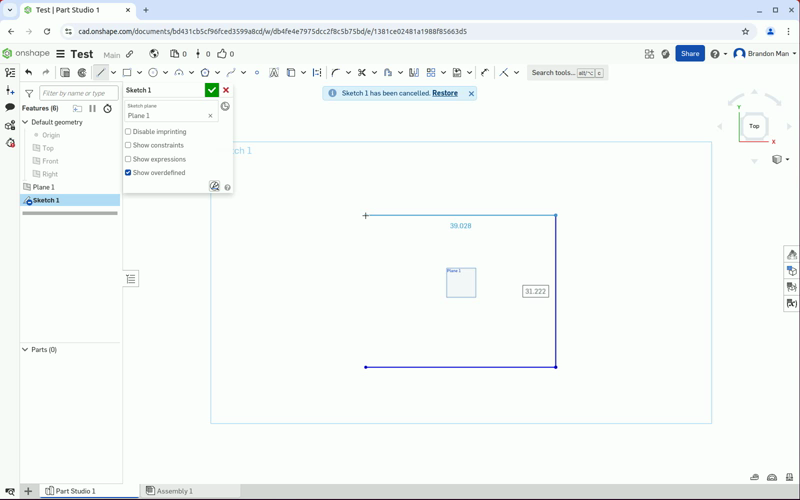
key_up(shift)
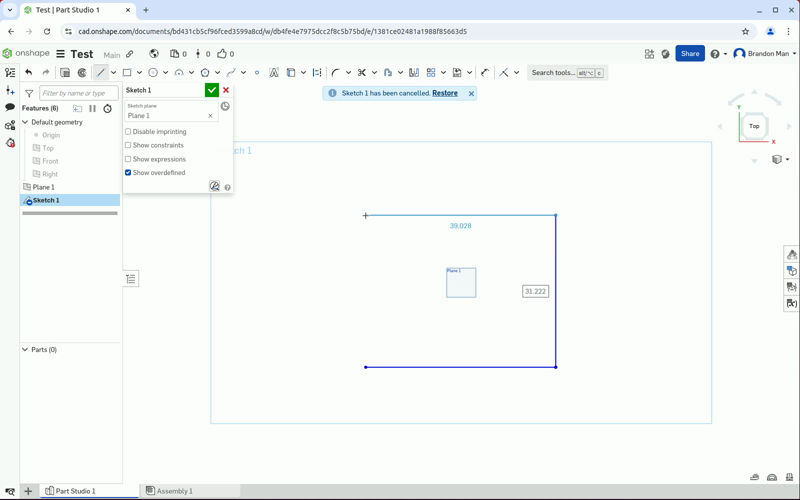
key_down(shift)
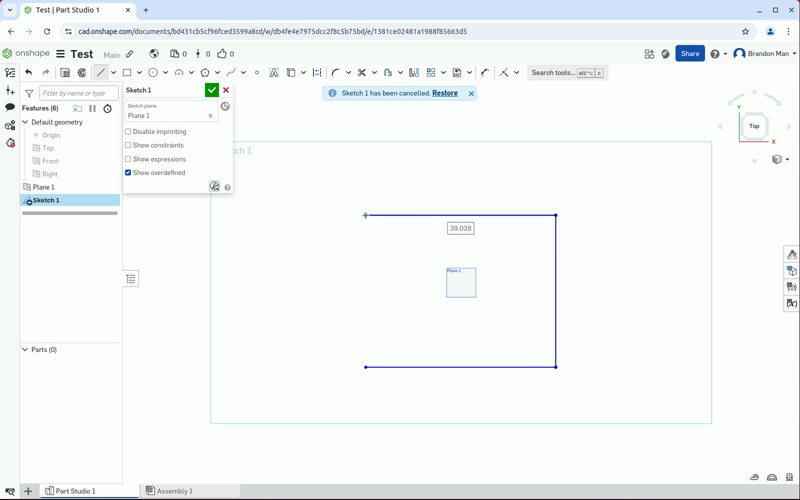
mouse_move(365, 367)
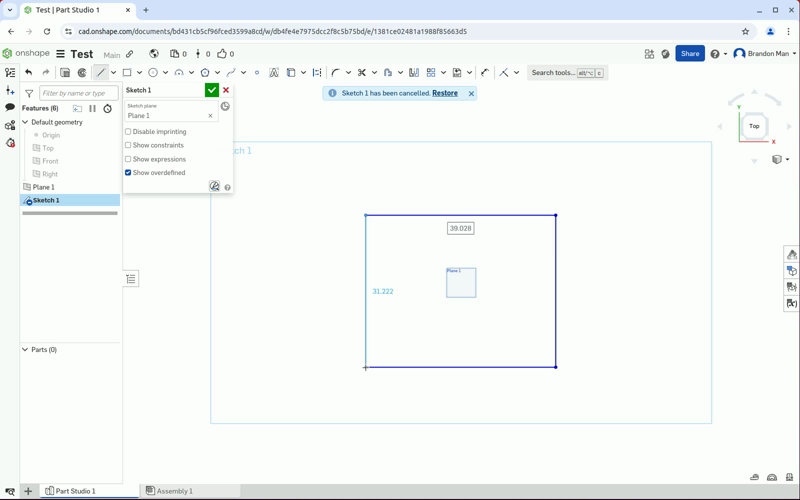
key_up(shift)
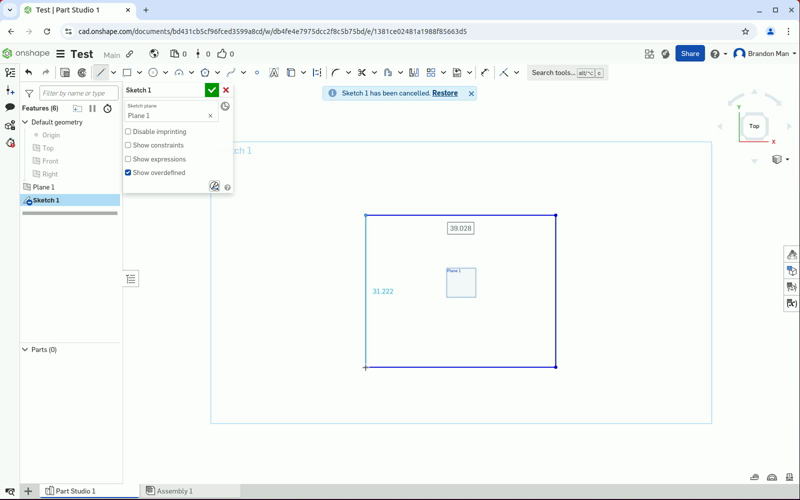
click(365, 367)
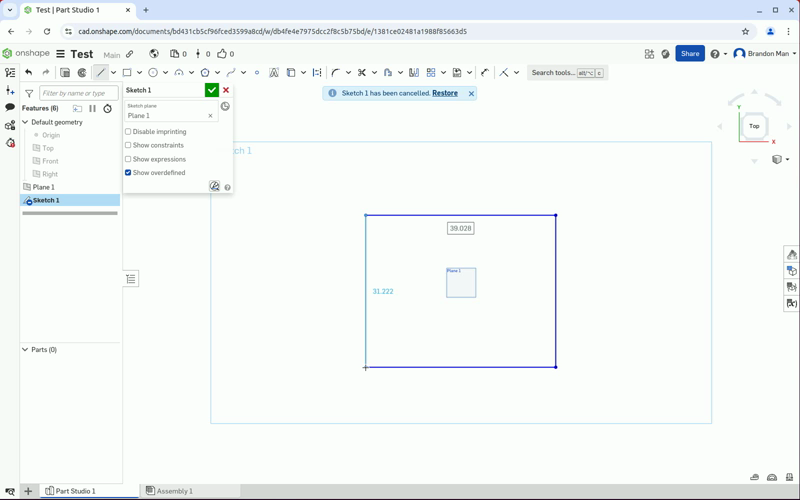
key(esc)
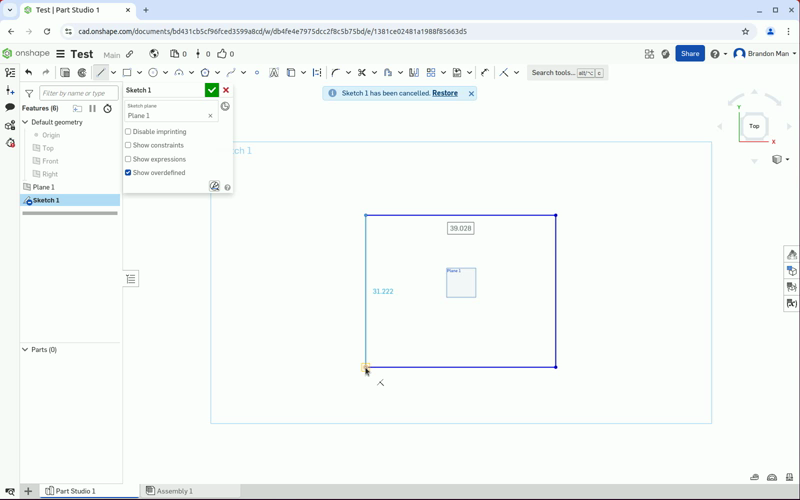
mouse_move(426, 321)
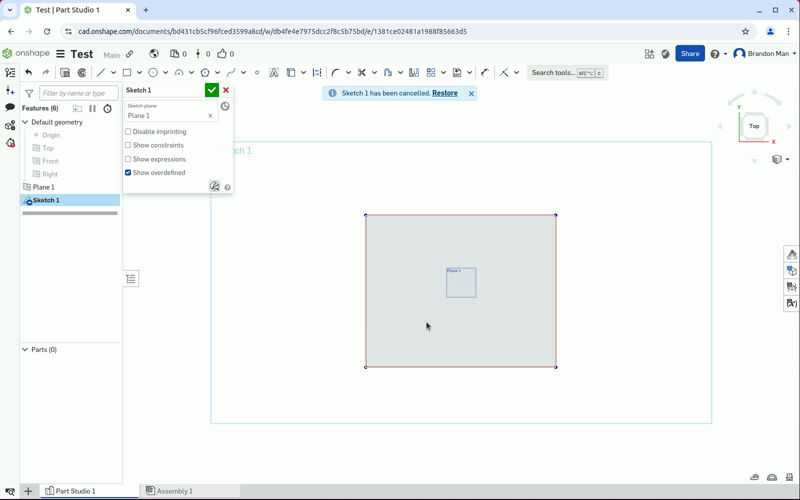
click(426, 321)
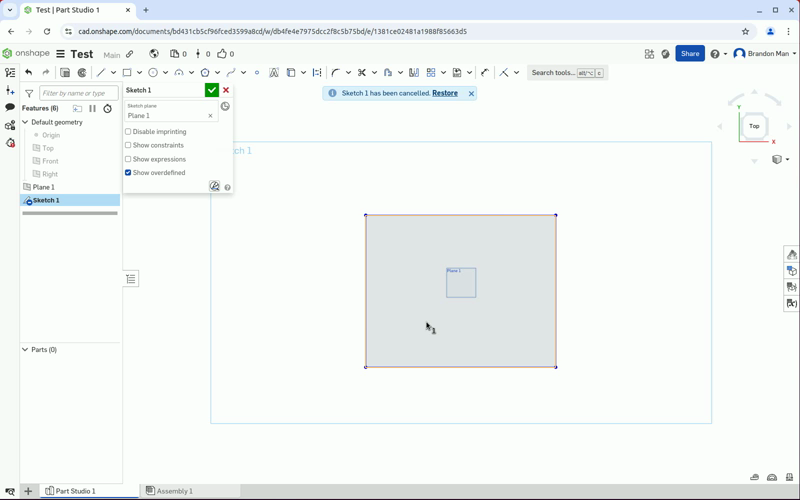
mouse_move(73, 352)
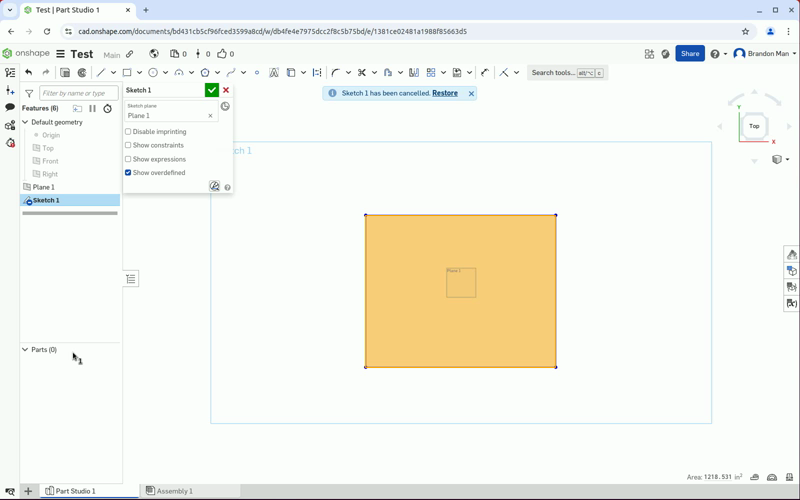
key(shift+y)
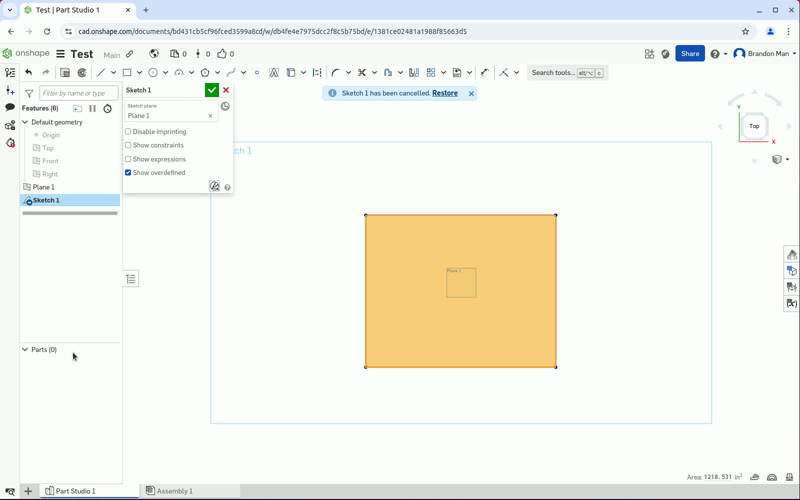
key(shift+e)
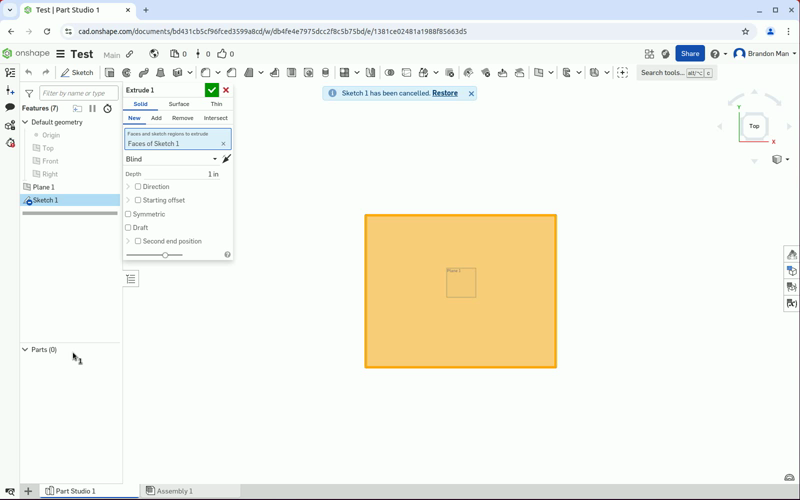
mouse_move(143, 106)
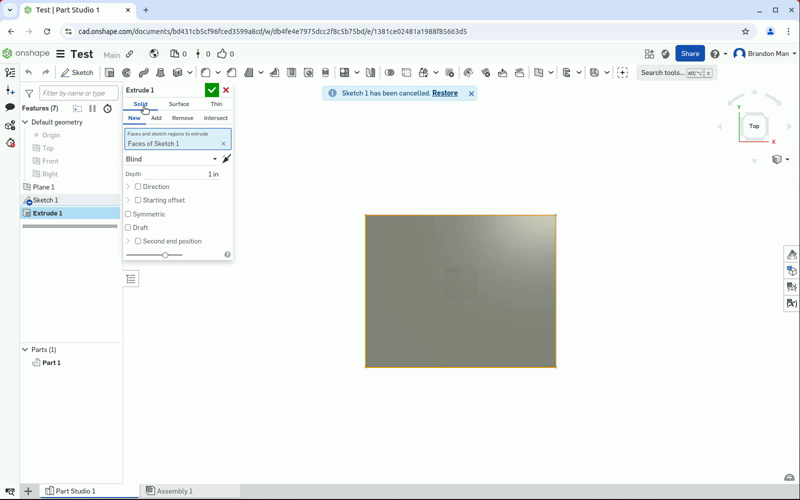
click(143, 106)
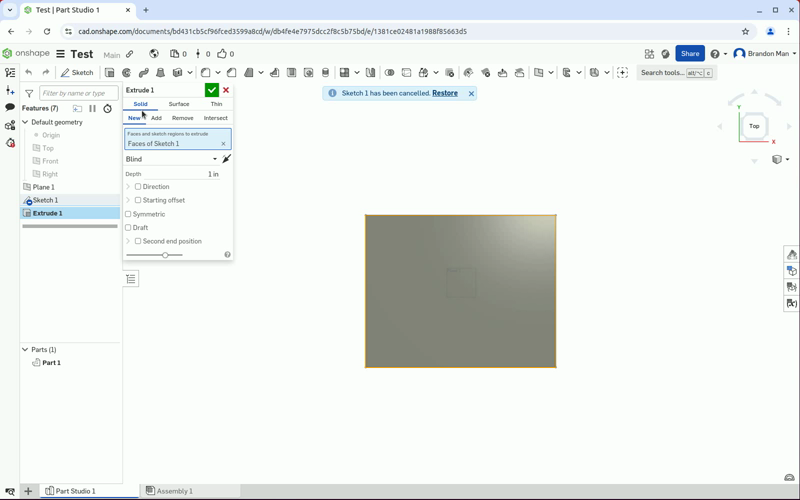
mouse_move(137, 120)
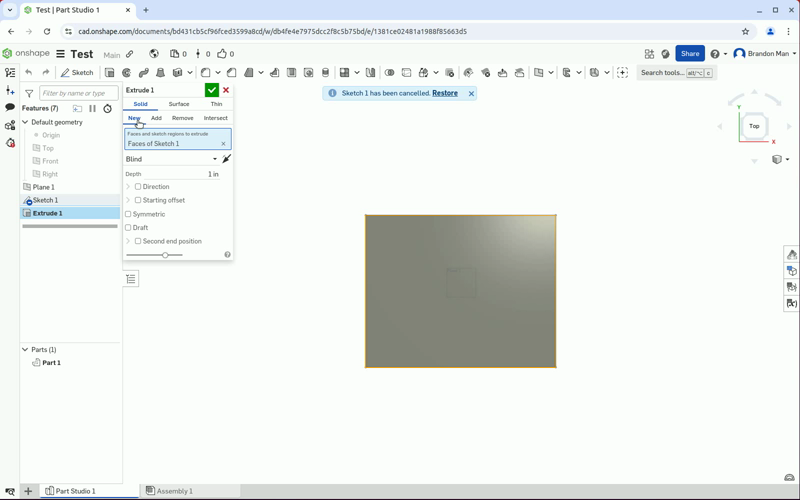
click(137, 120)
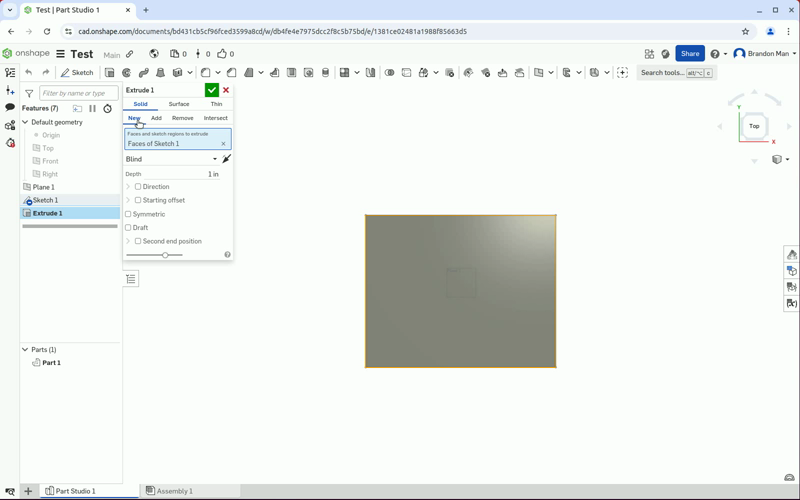
key(tab, 4)
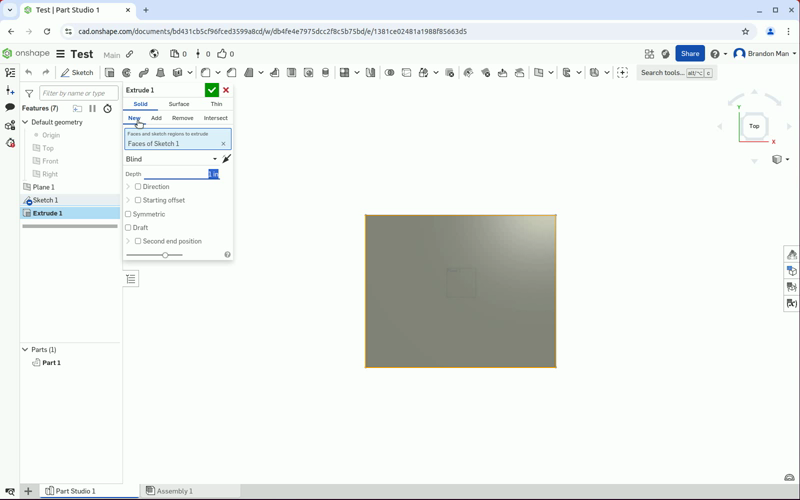
text(1.204)
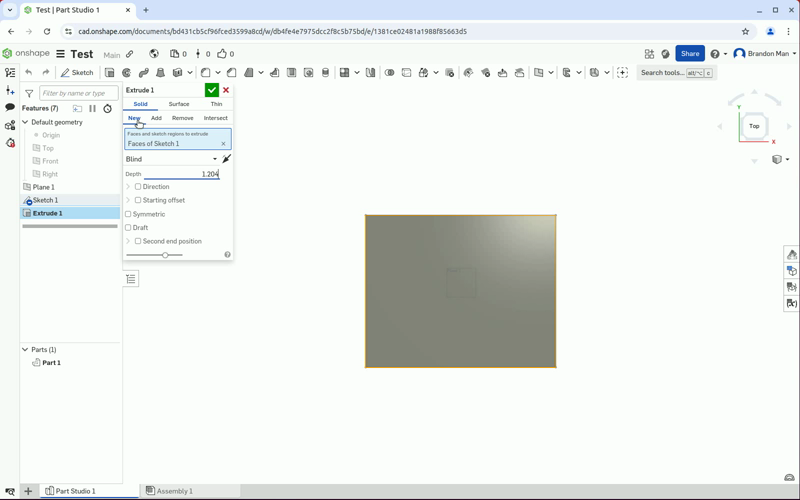
key(enter)
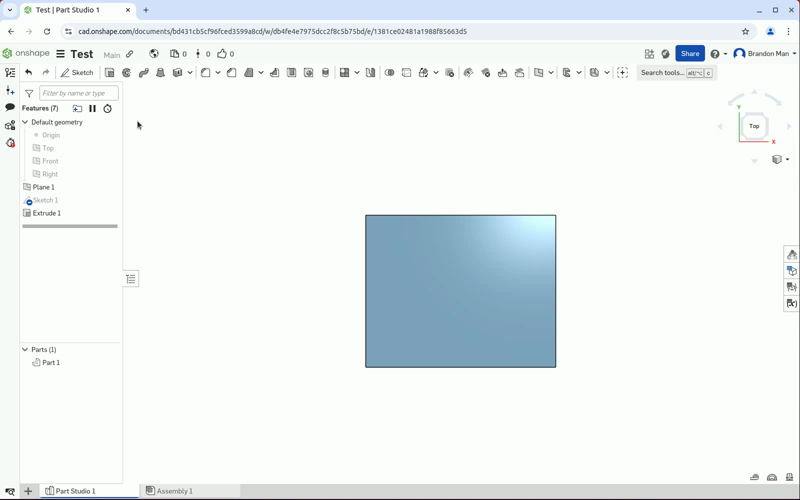
key(shift+h)
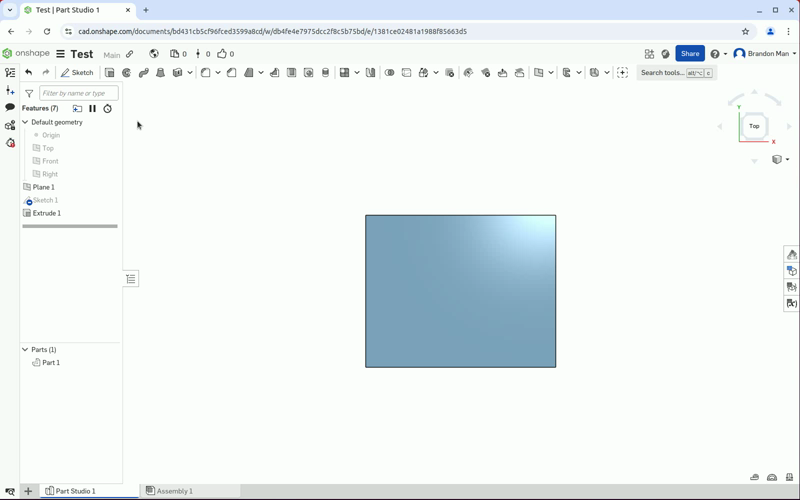
key(shift+h)
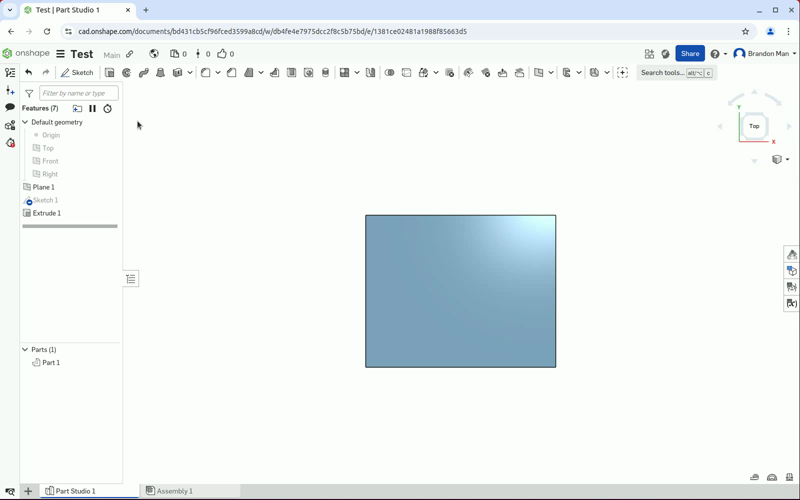
mouse_move(73, 189)
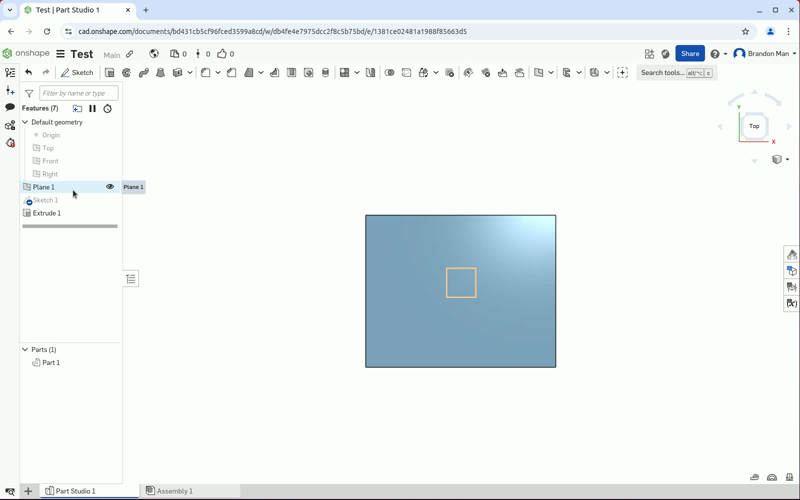
click(73, 189)
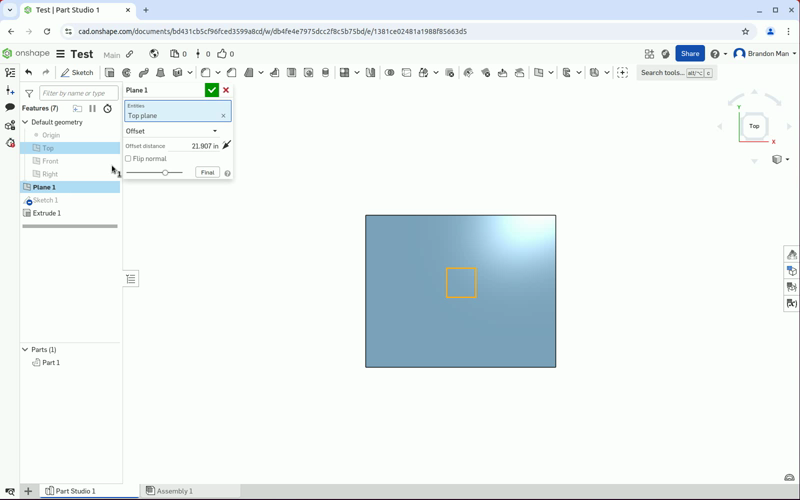
mouse_move(229, 92)
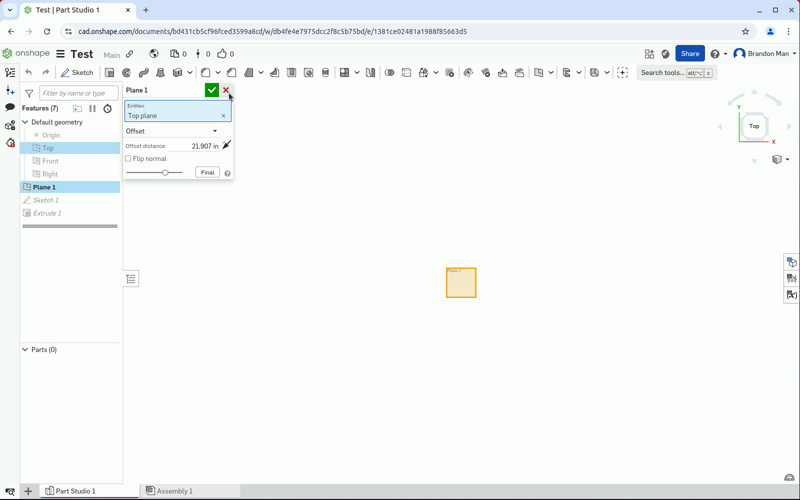
click(229, 92)
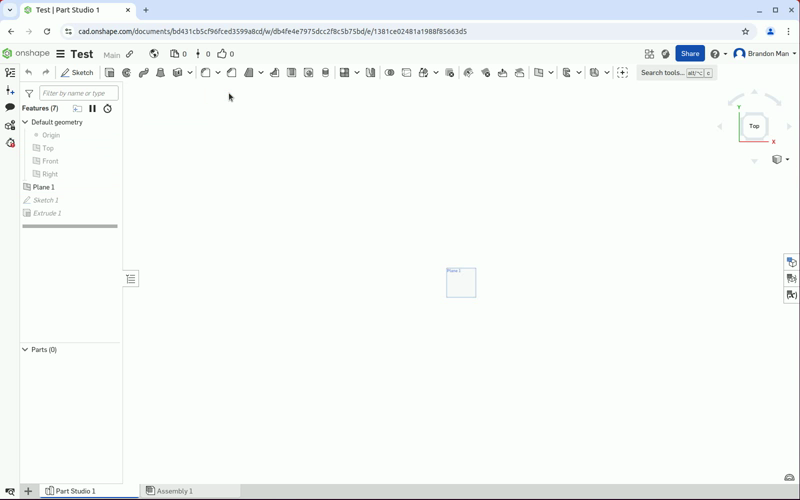
key(shift+s)
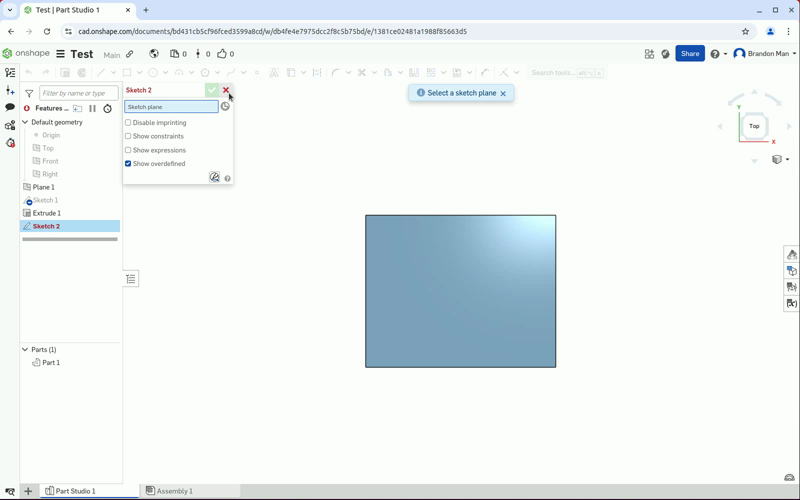
mouse_move(73, 189)
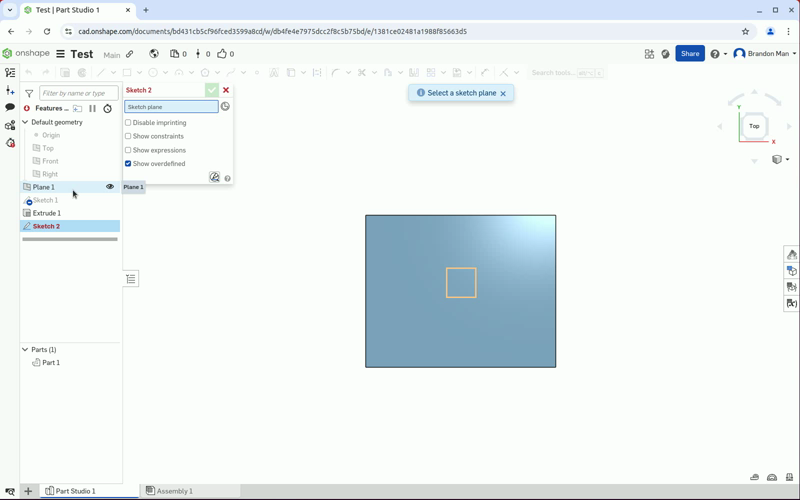
click(73, 189)
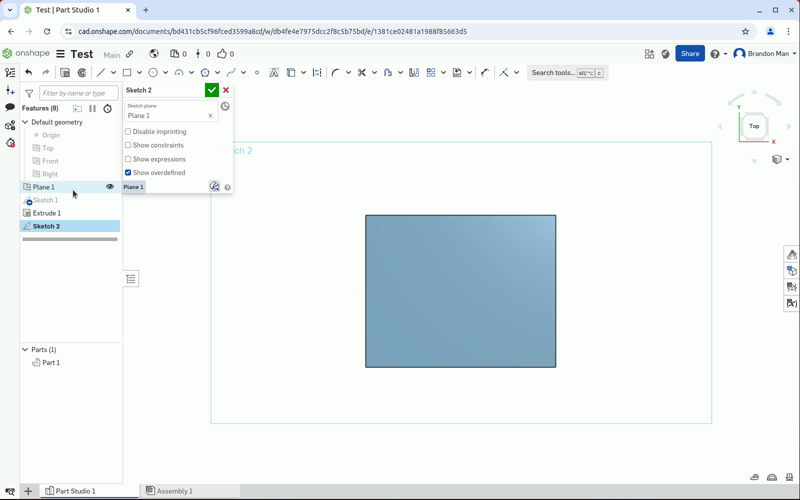
mouse_move(73, 352)
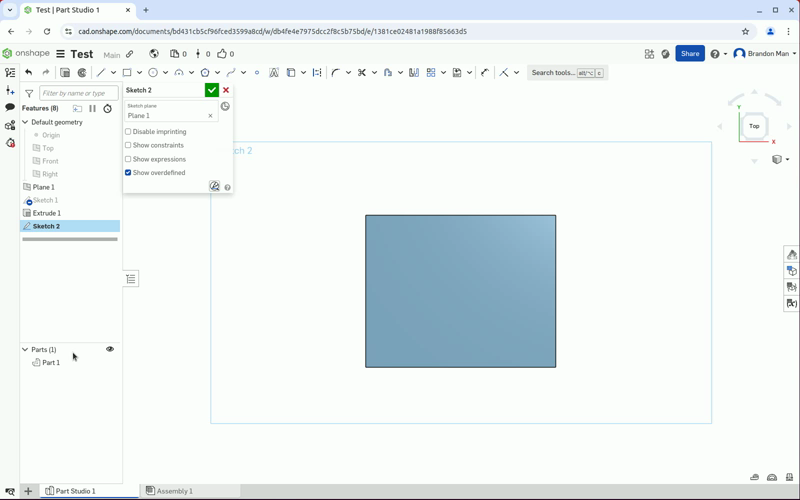
key(y)
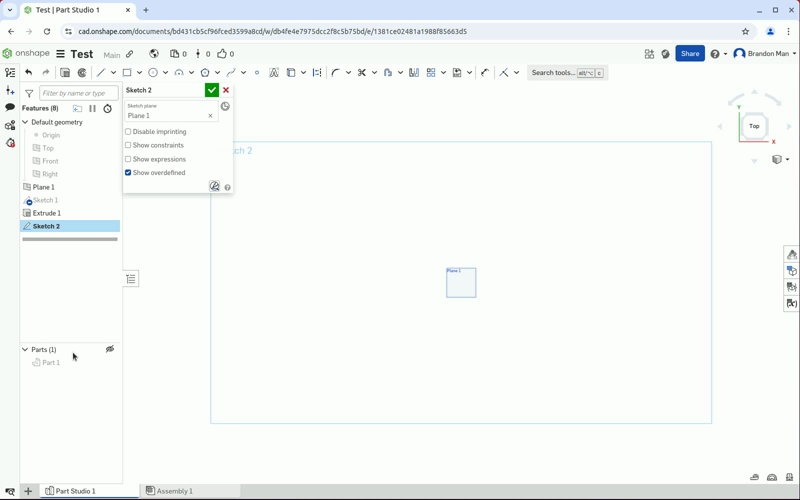
key(l)
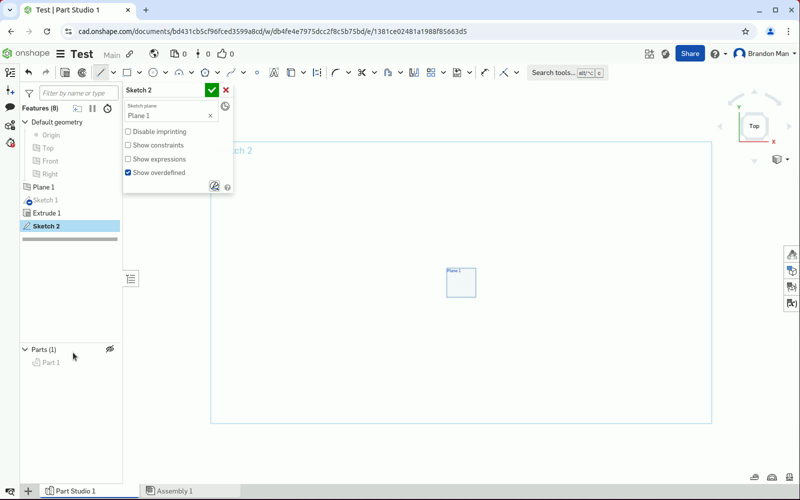
key_down(shift)
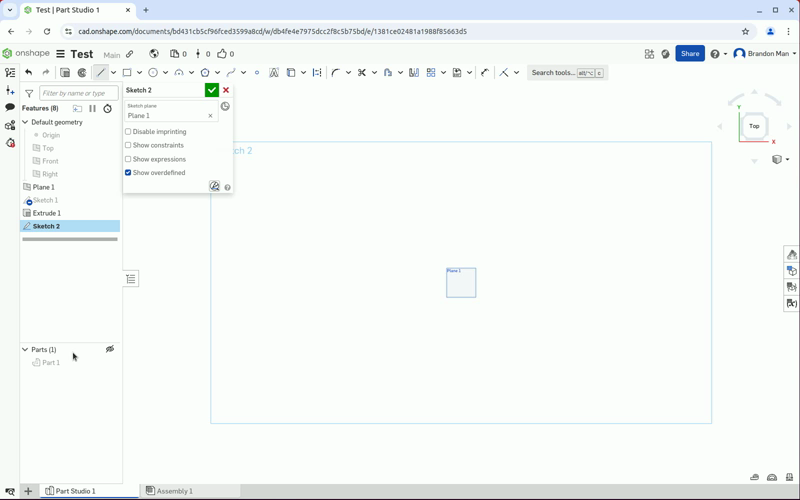
mouse_move(365, 213)
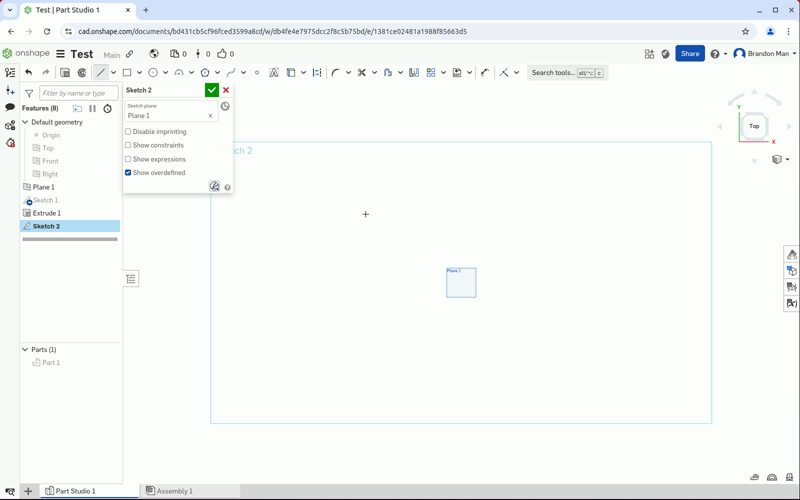
click(365, 213)
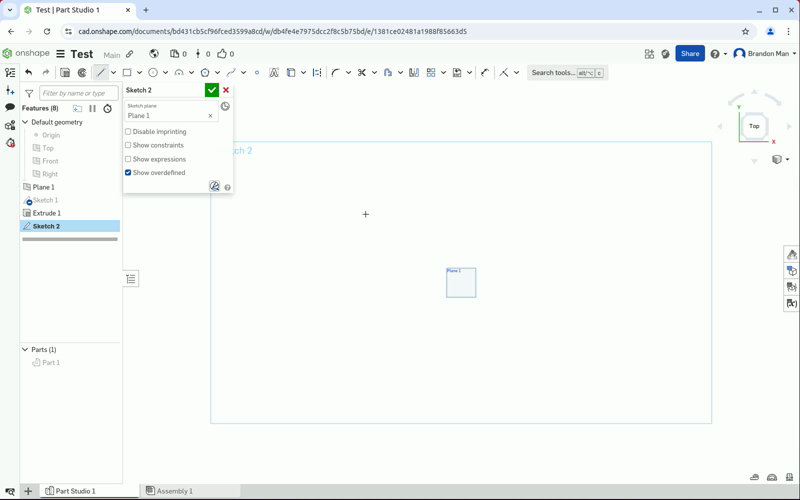
key_up(shift)
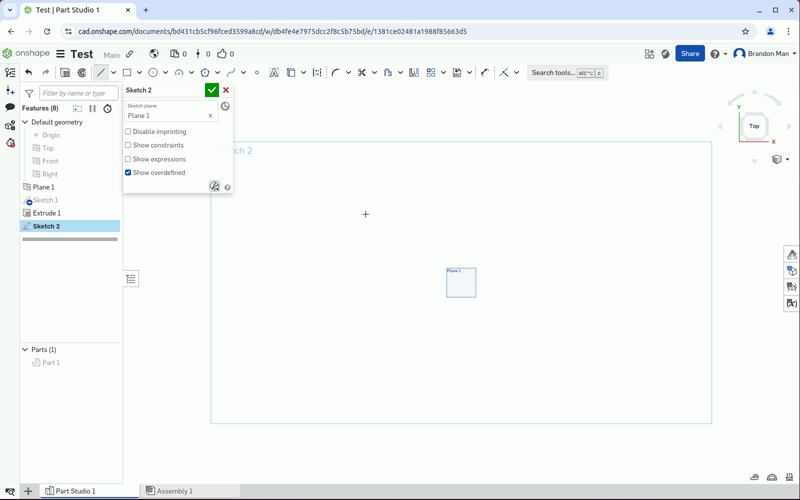
key_down(shift)
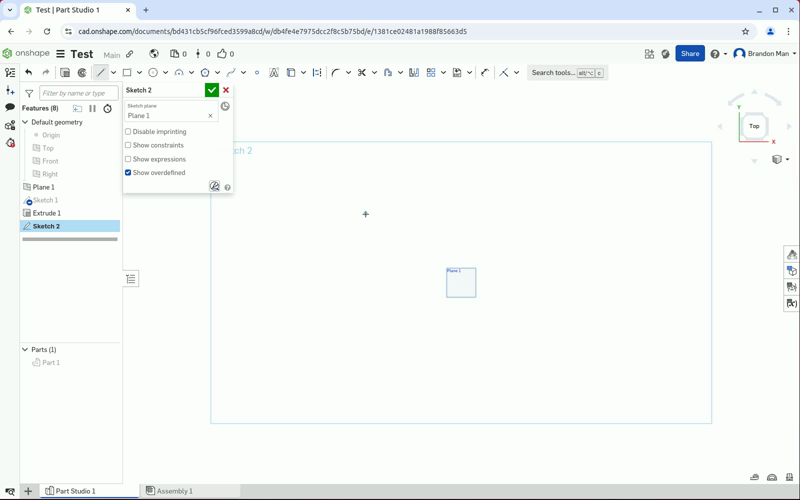
mouse_move(555, 213)
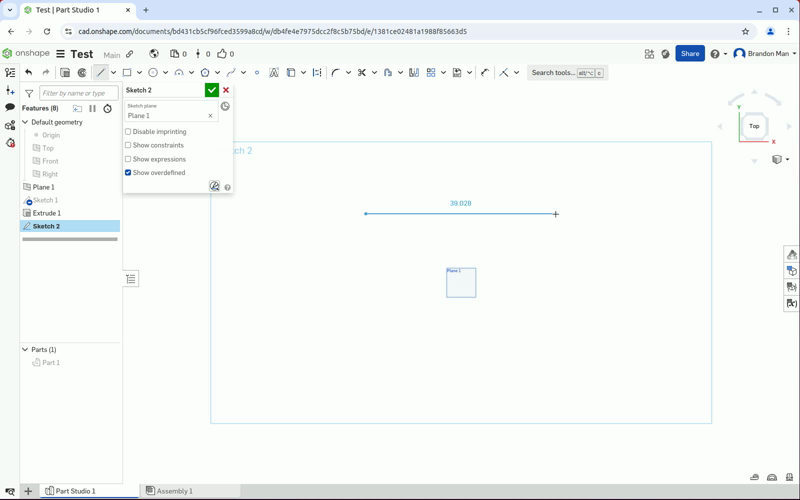
click(555, 213)
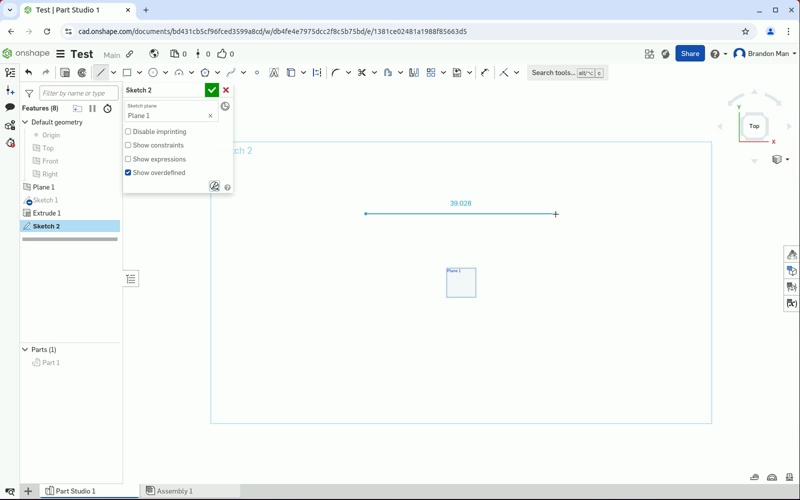
key_up(shift)
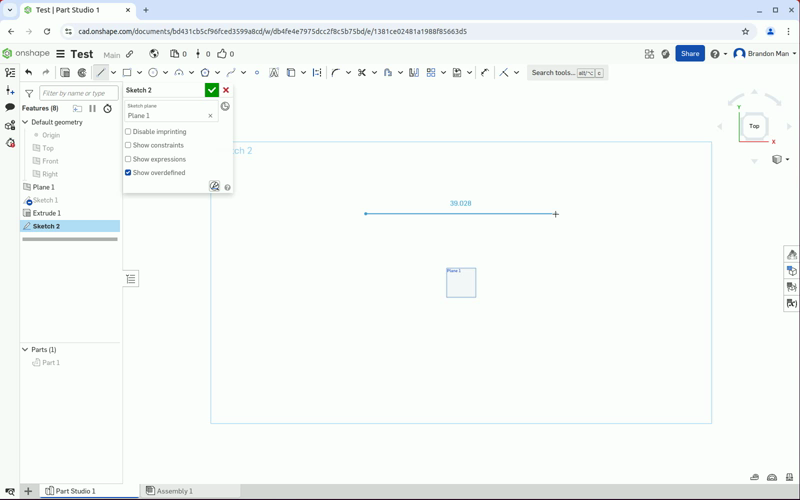
key_down(shift)
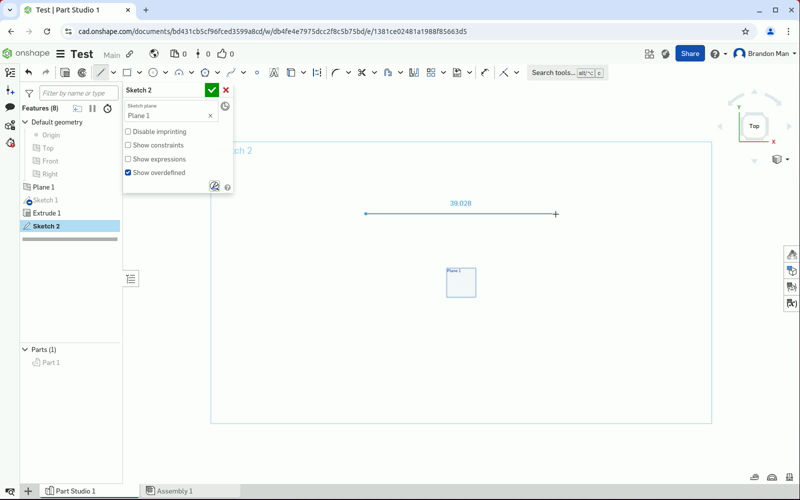
mouse_move(585, 213)
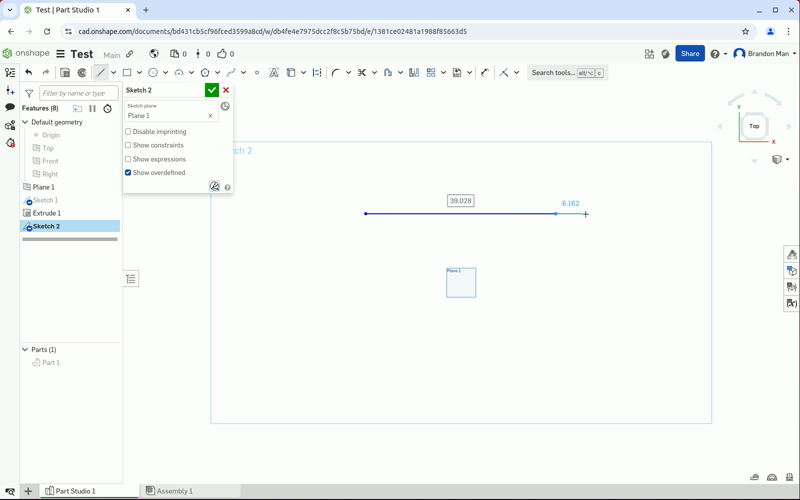
mouse_move(555, 209)
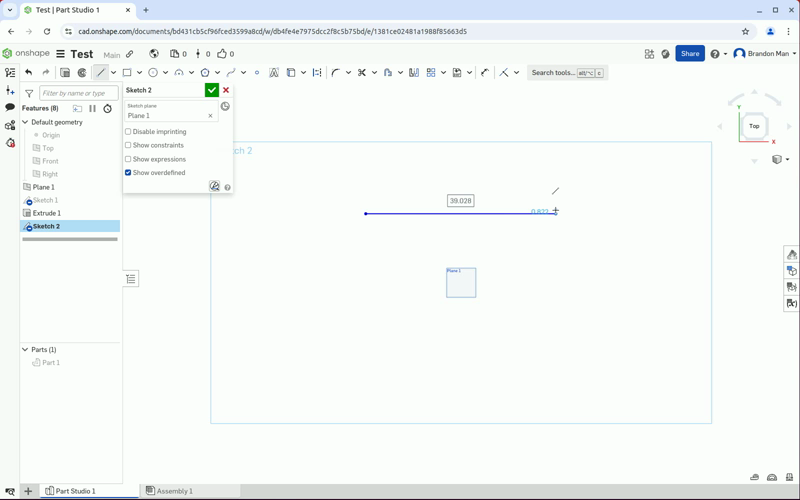
scroll(6)
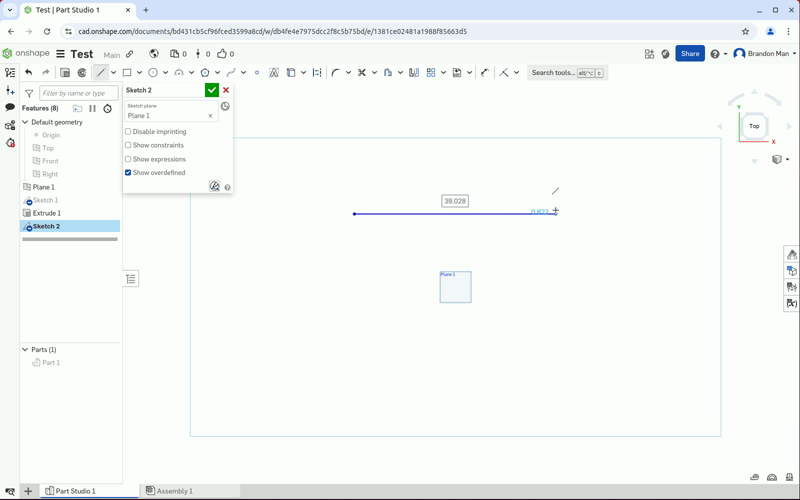
scroll(6)
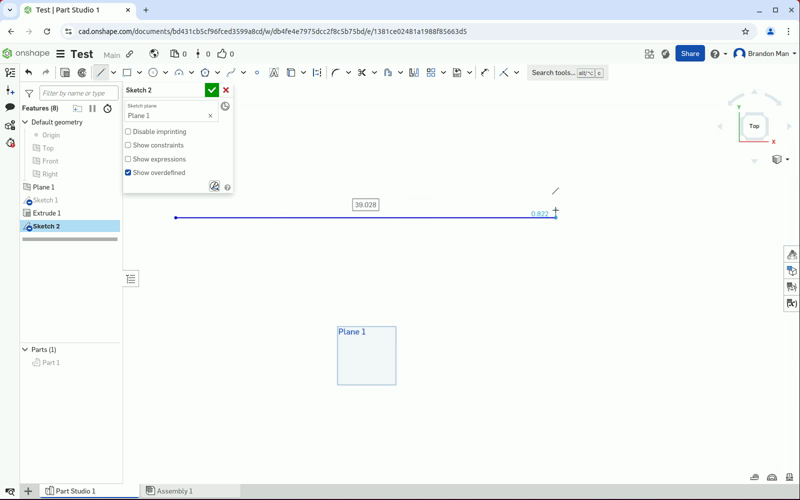
scroll(6)
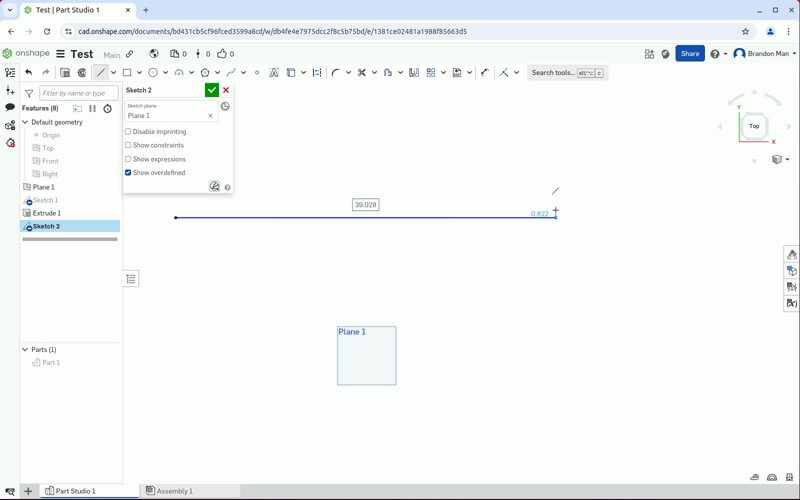
scroll(6)
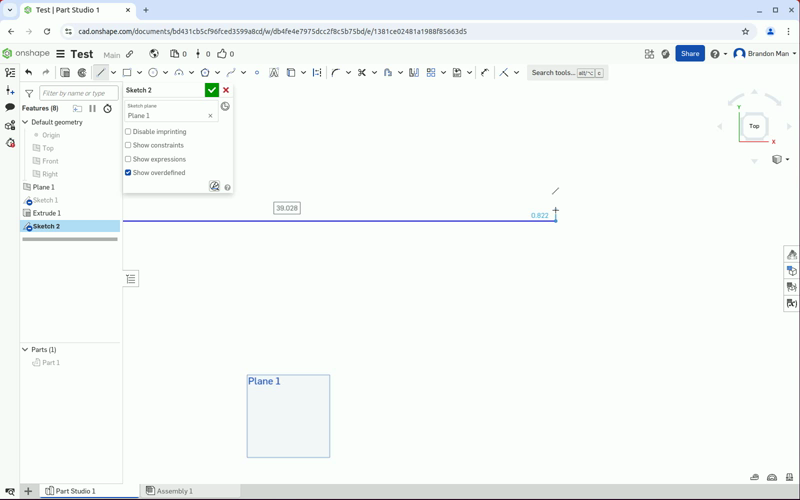
scroll(6)
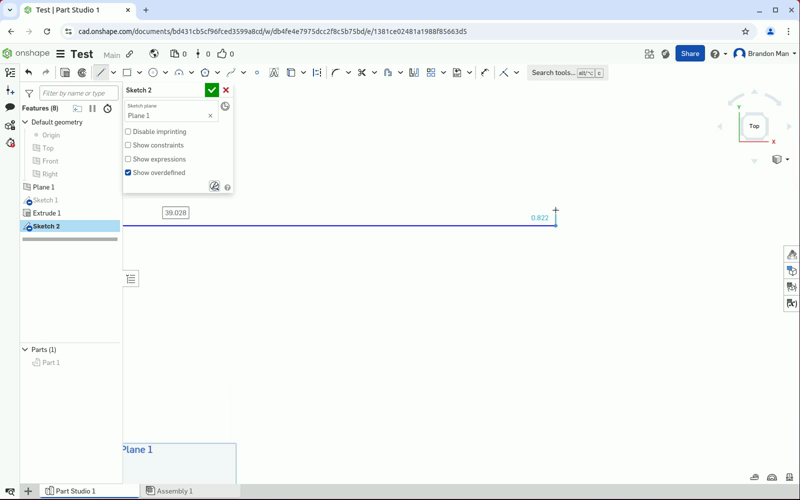
scroll(6)
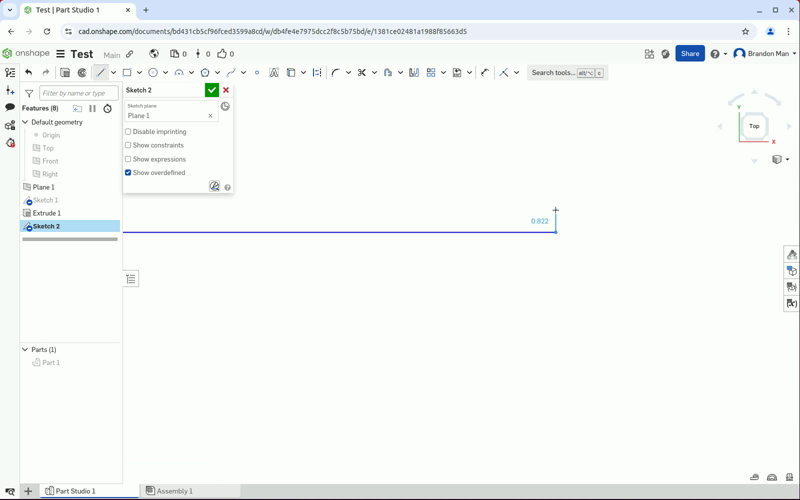
scroll(6)
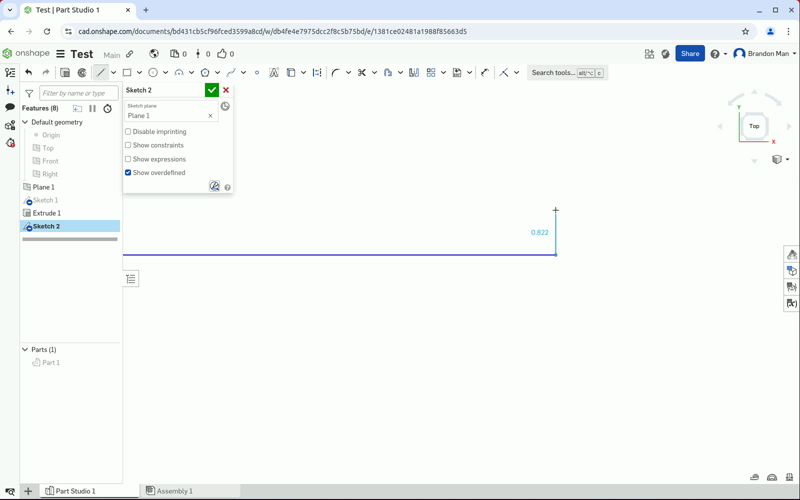
click(555, 209)
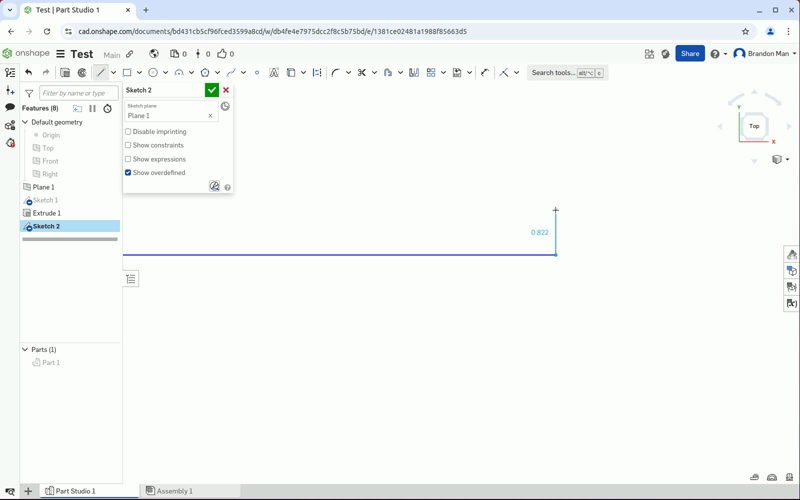
scroll(-6)
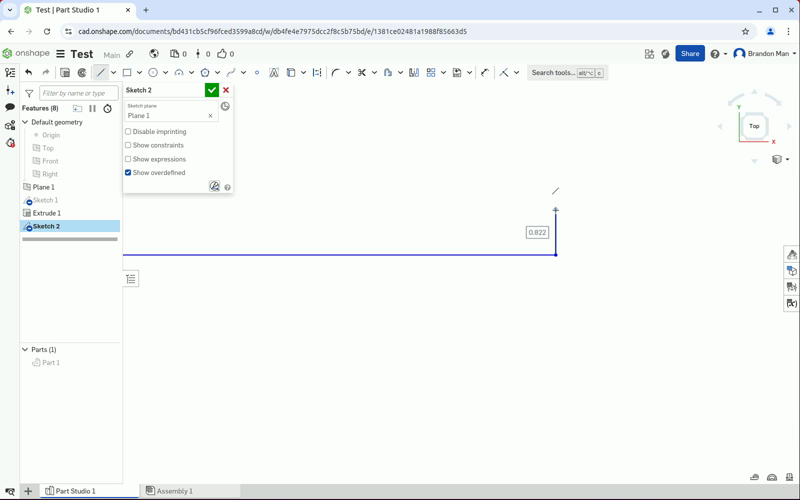
scroll(-6)
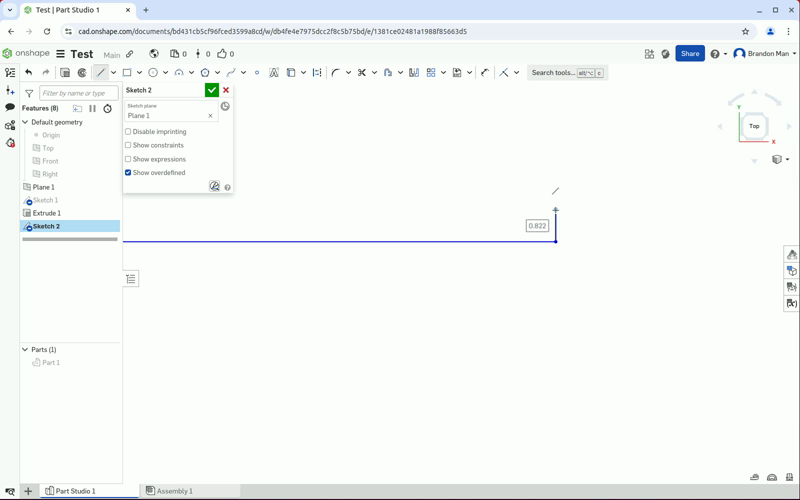
scroll(-6)
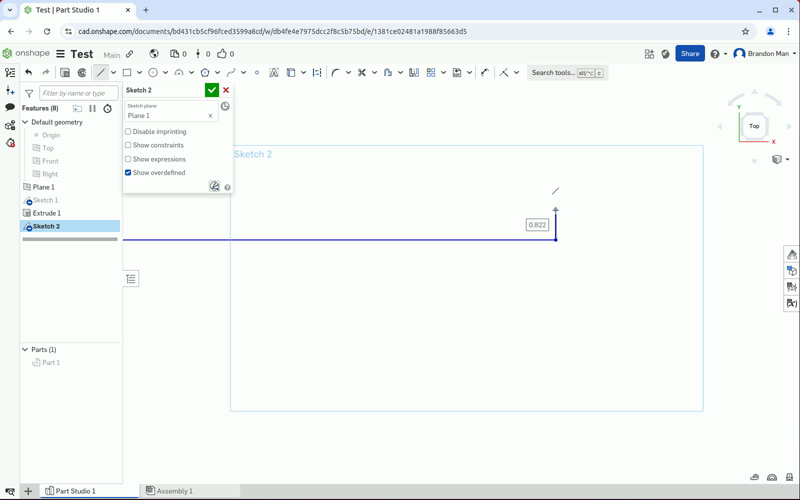
scroll(-6)
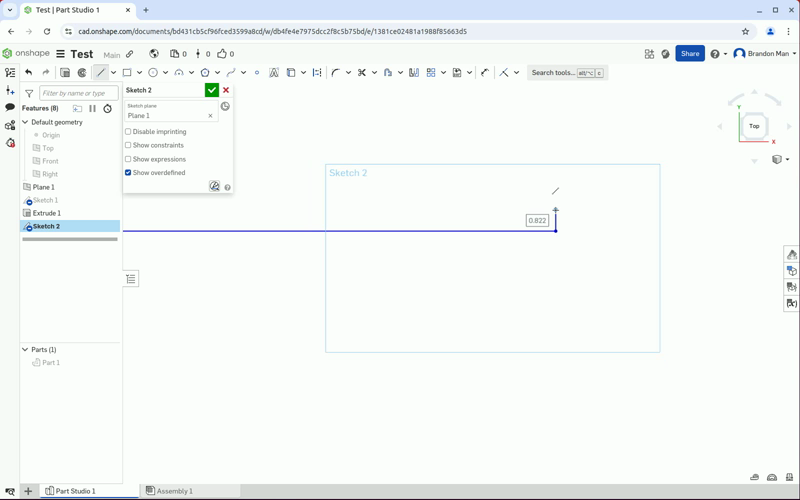
scroll(-6)
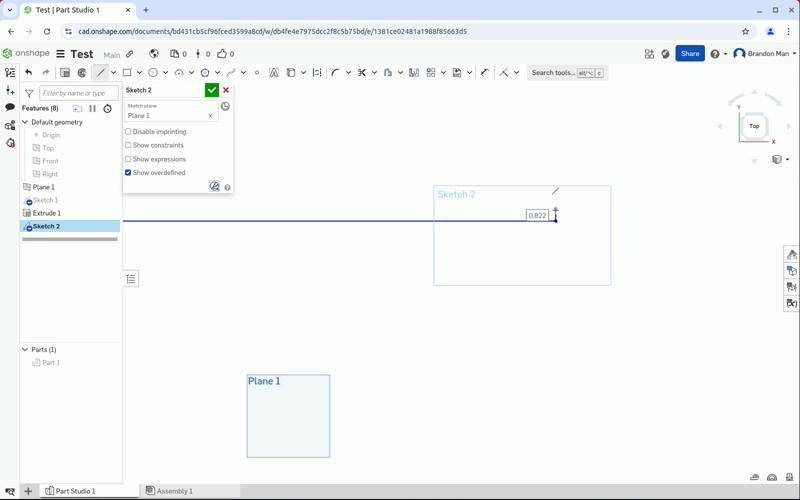
scroll(-6)
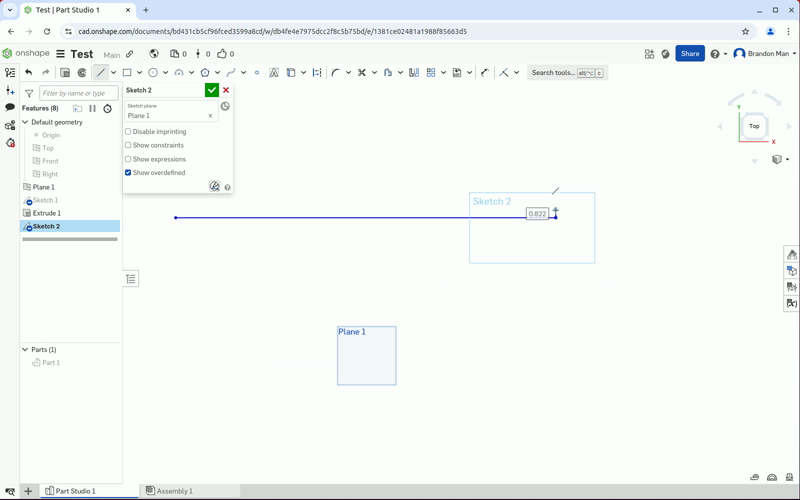
scroll(-6)
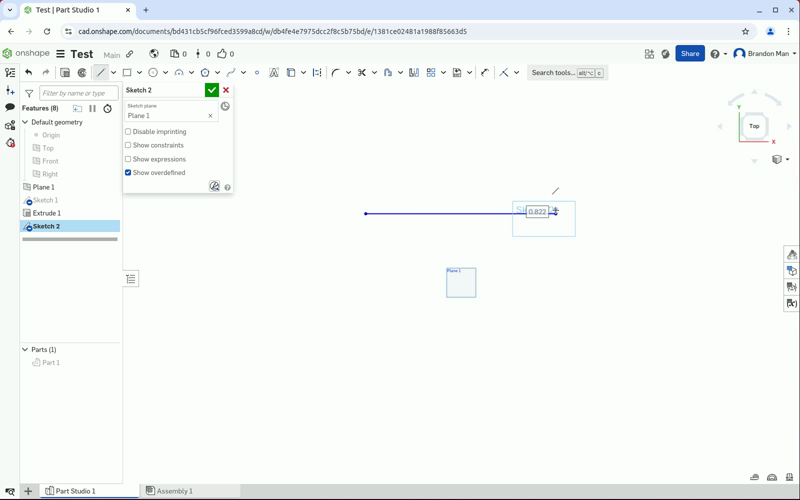
key_up(shift)
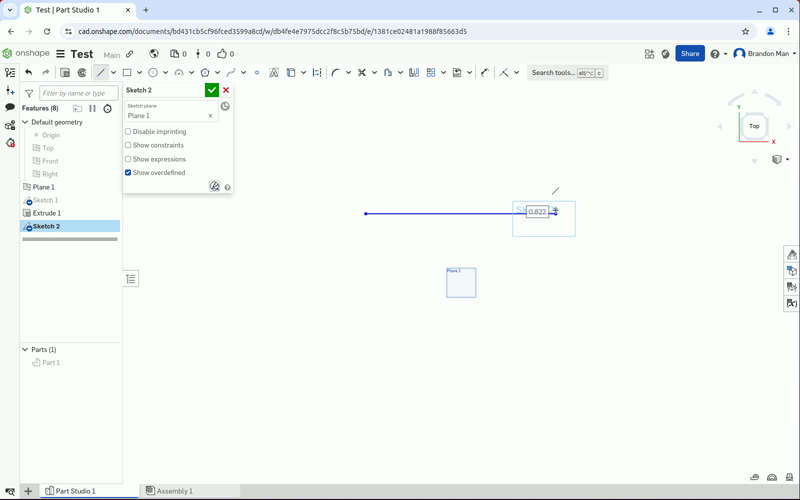
key_down(shift)
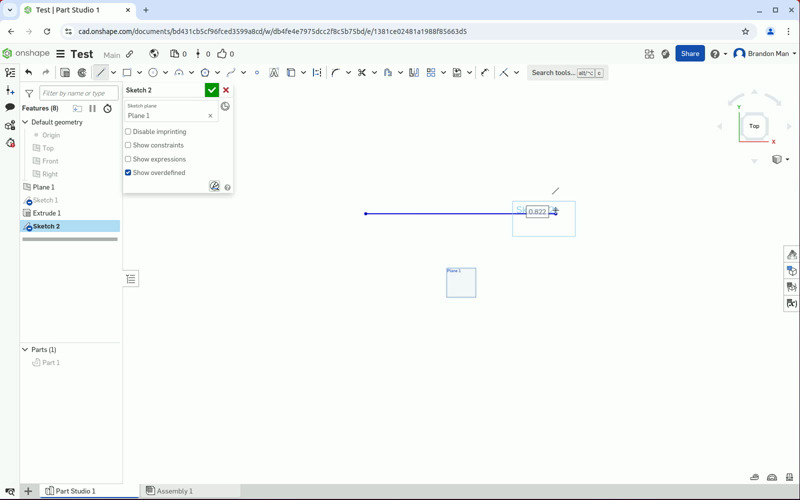
mouse_move(365, 209)
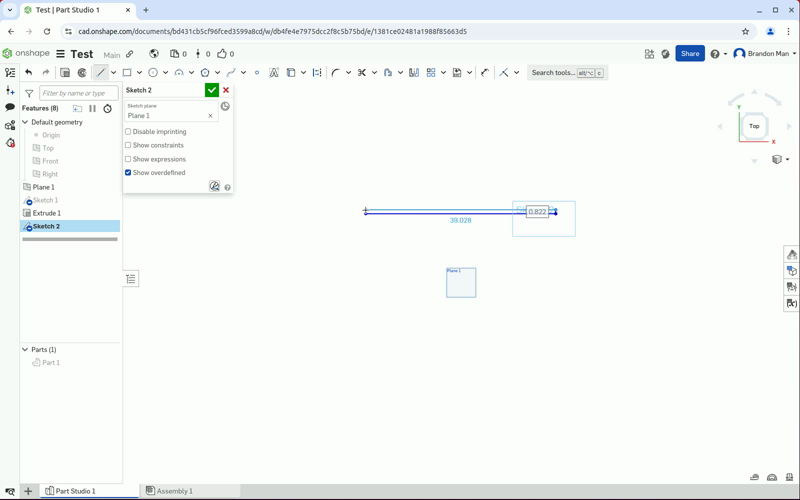
scroll(6)
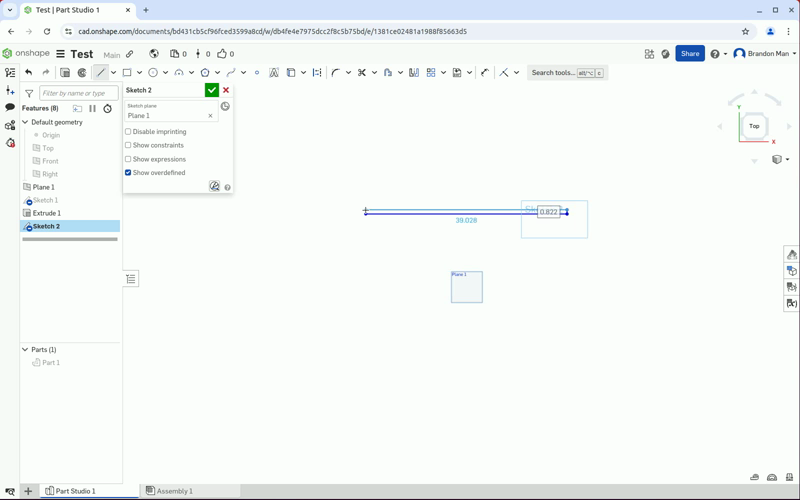
scroll(6)
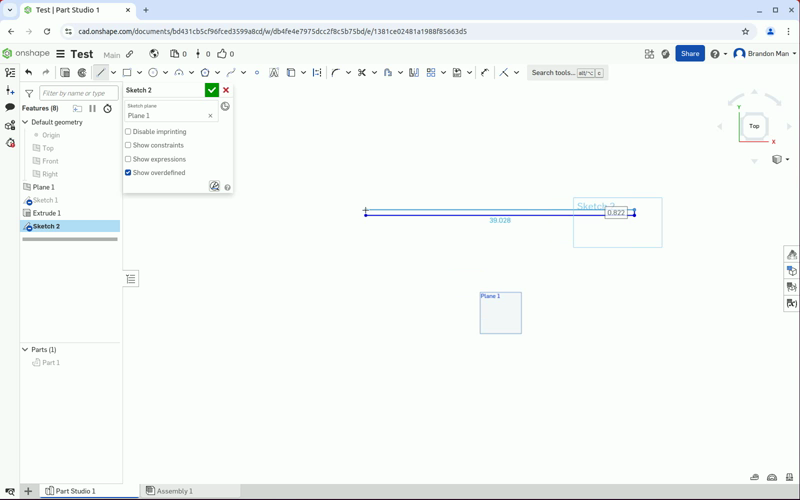
scroll(6)
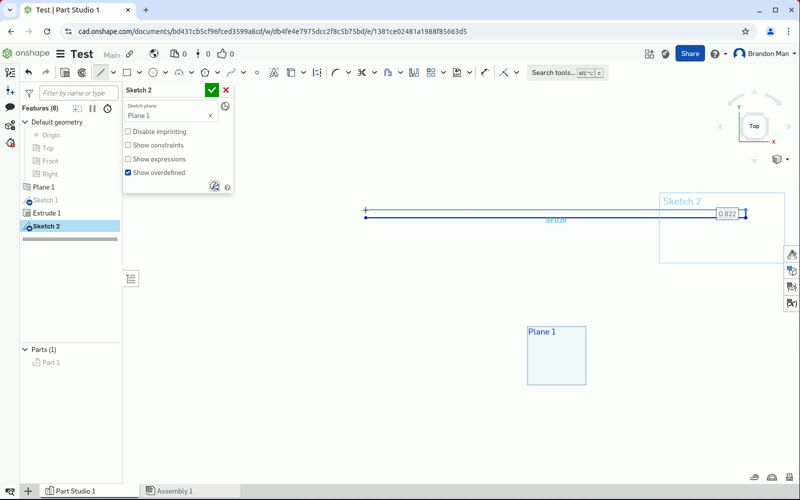
scroll(6)
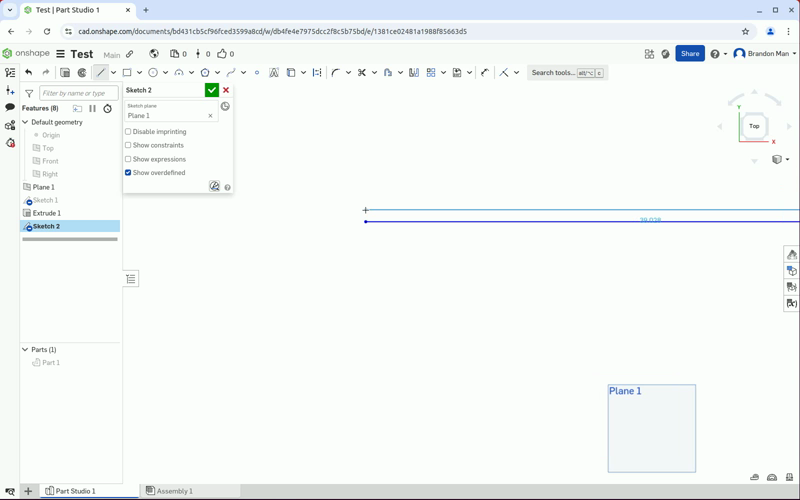
scroll(6)
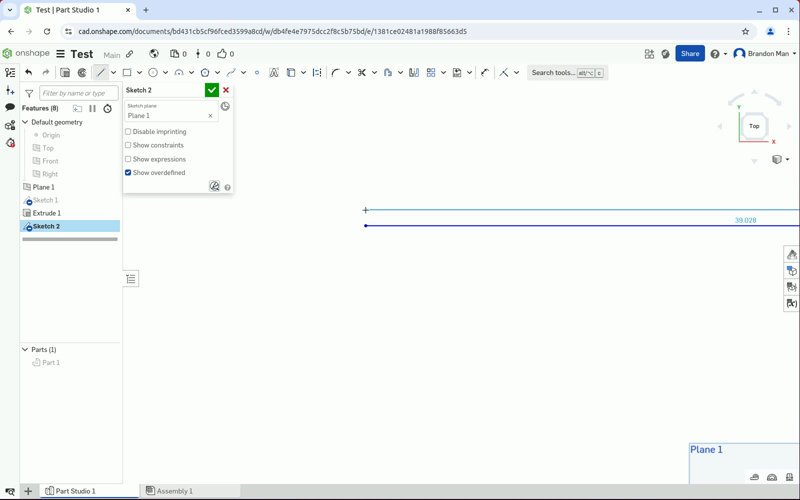
scroll(6)
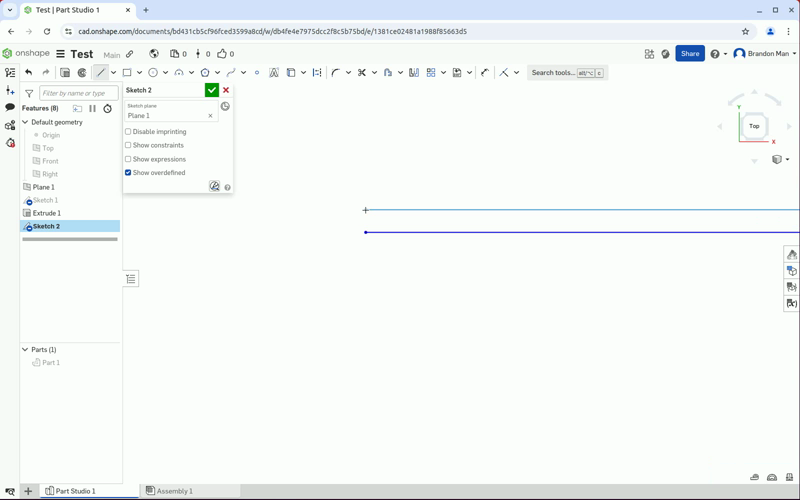
scroll(6)
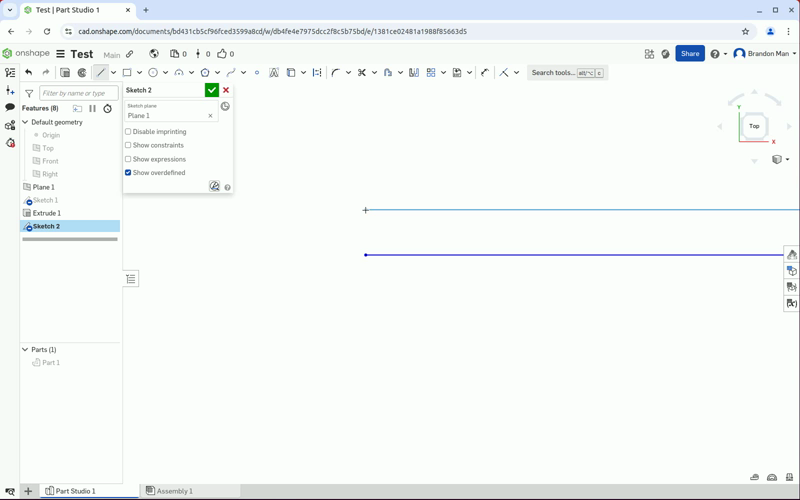
click(365, 209)
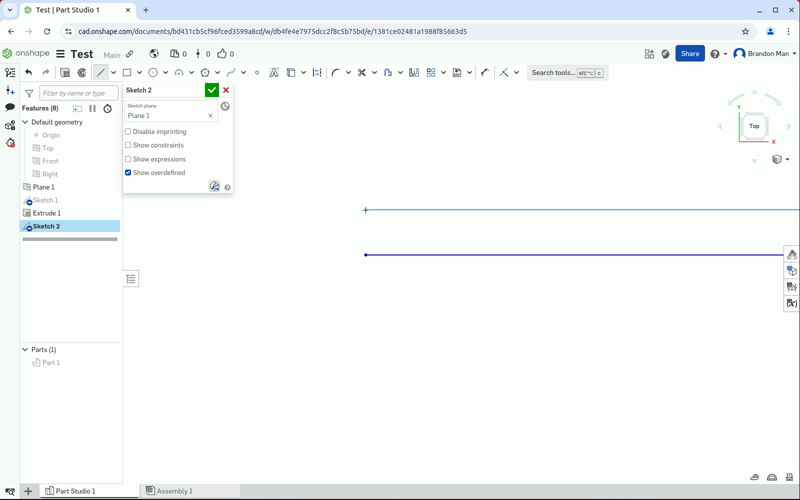
scroll(-6)
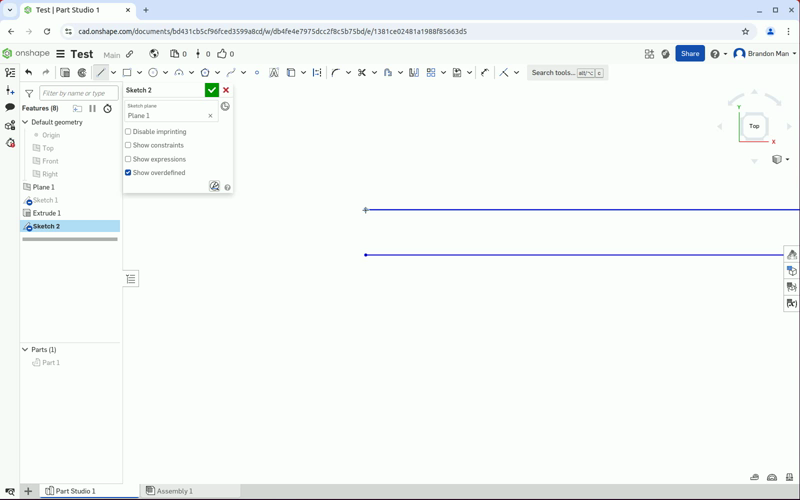
scroll(-6)
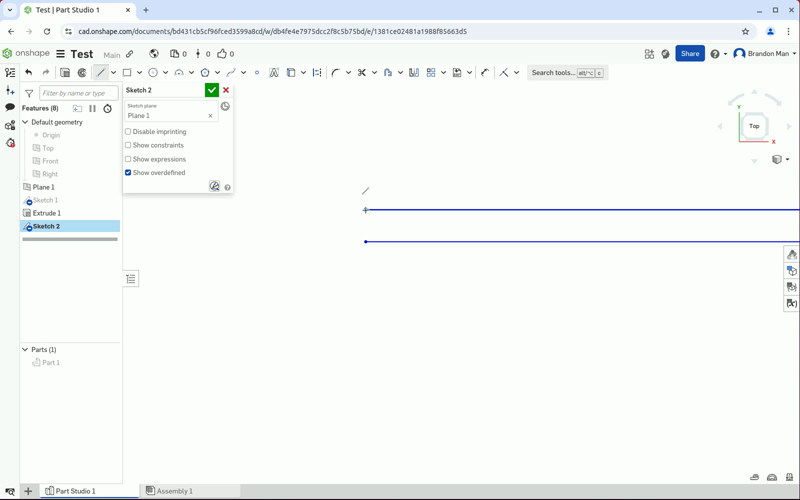
scroll(-6)
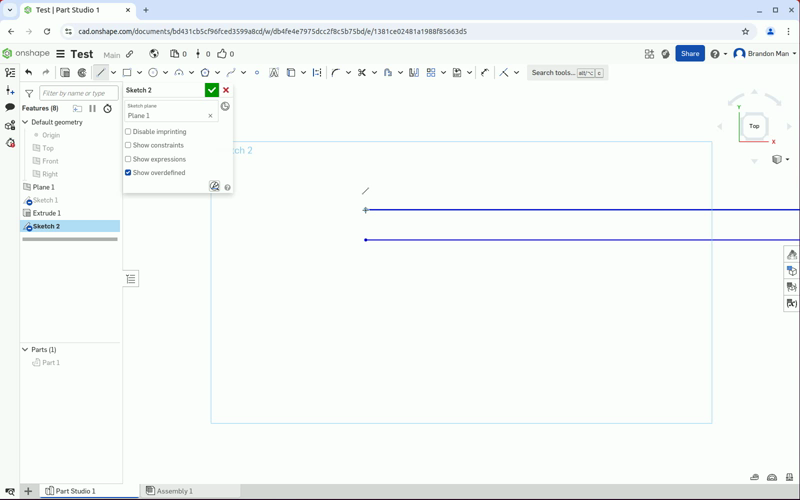
scroll(-6)
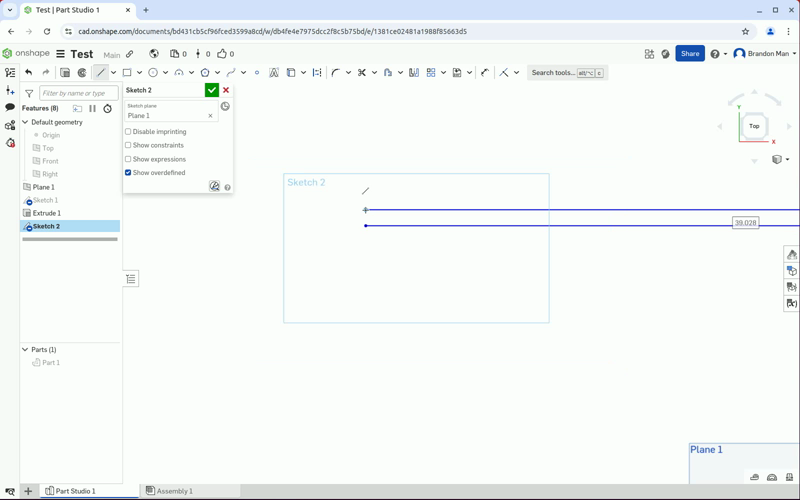
scroll(-6)
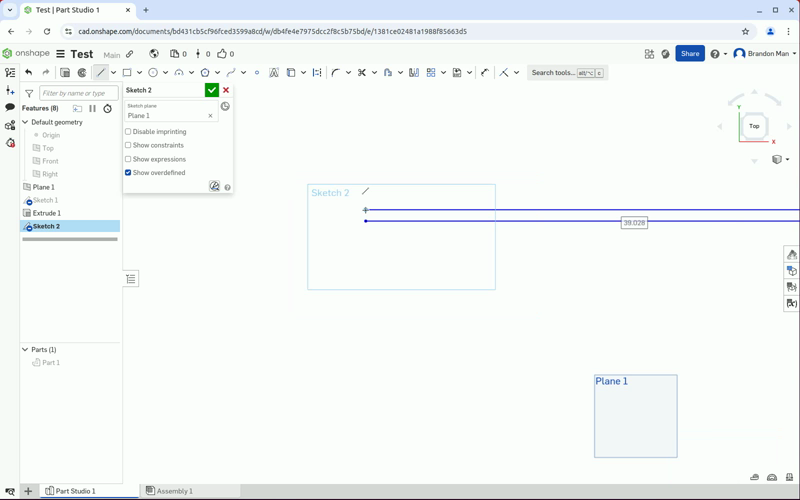
scroll(-6)
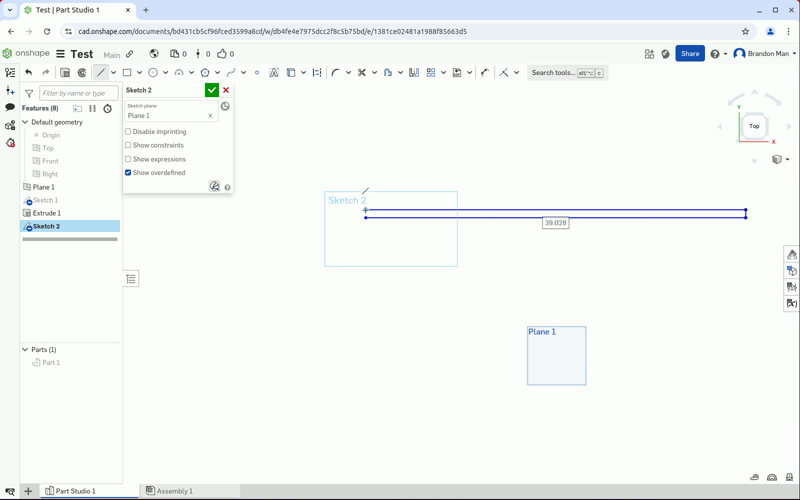
scroll(-6)
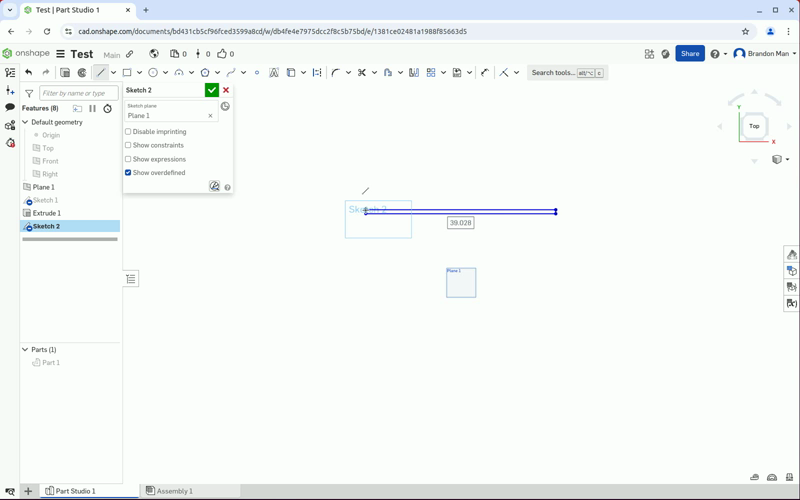
key_up(shift)
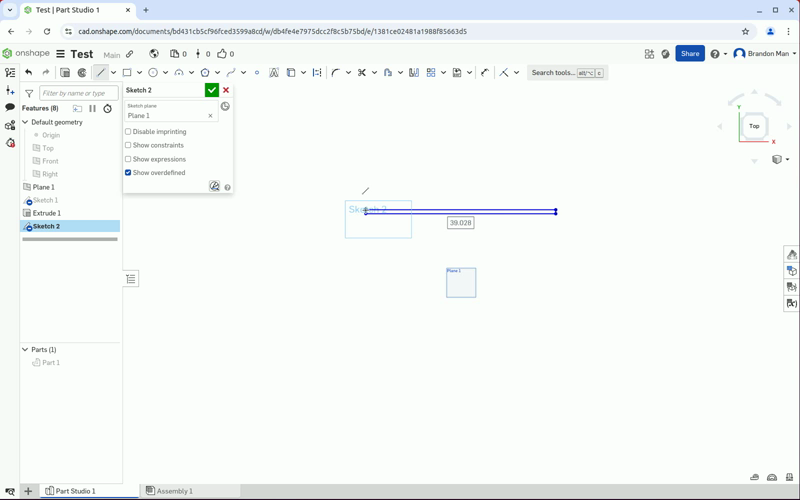
mouse_move(395, 209)
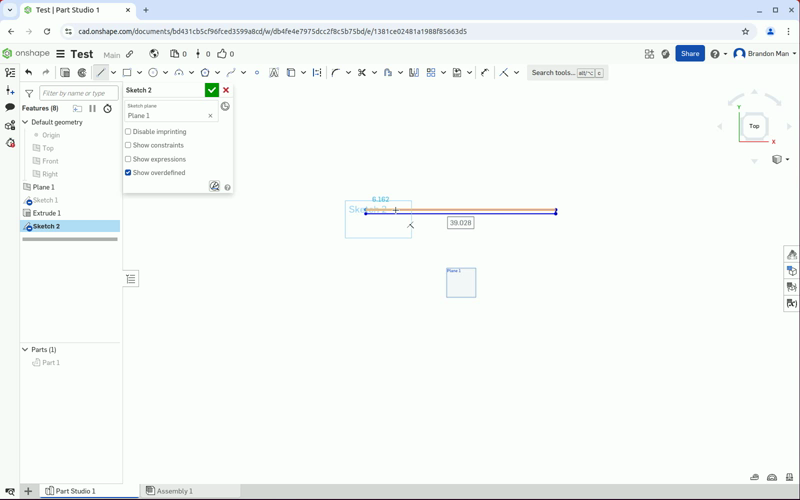
key_down(shift)
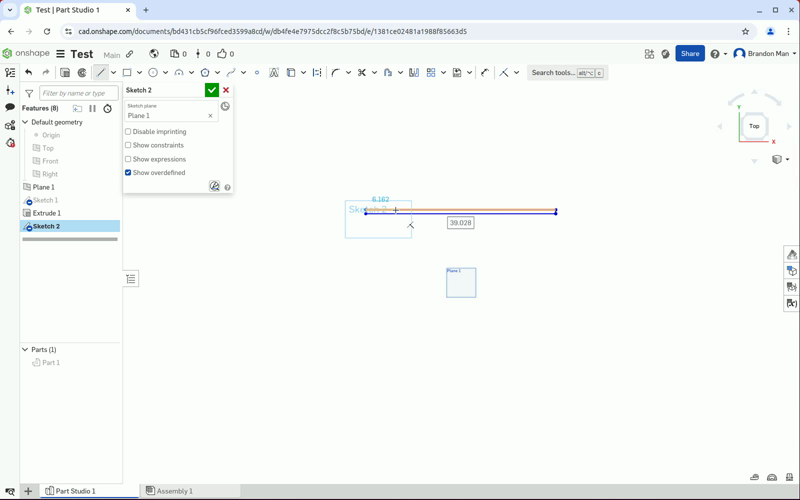
mouse_move(365, 213)
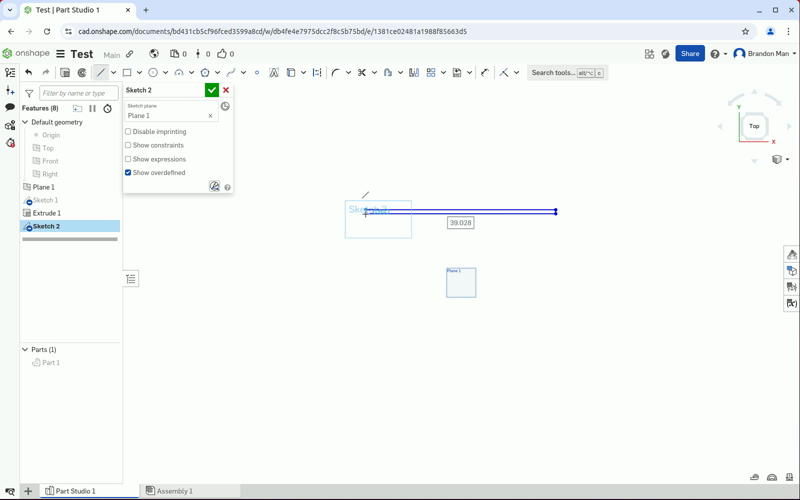
scroll(6)
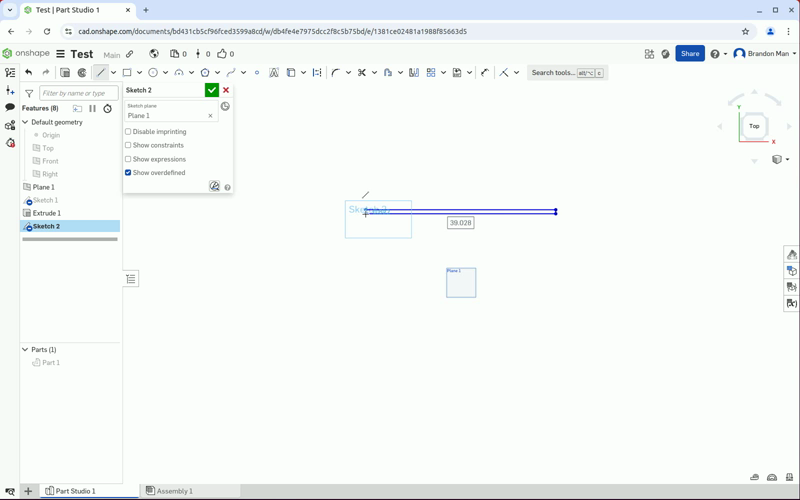
scroll(6)
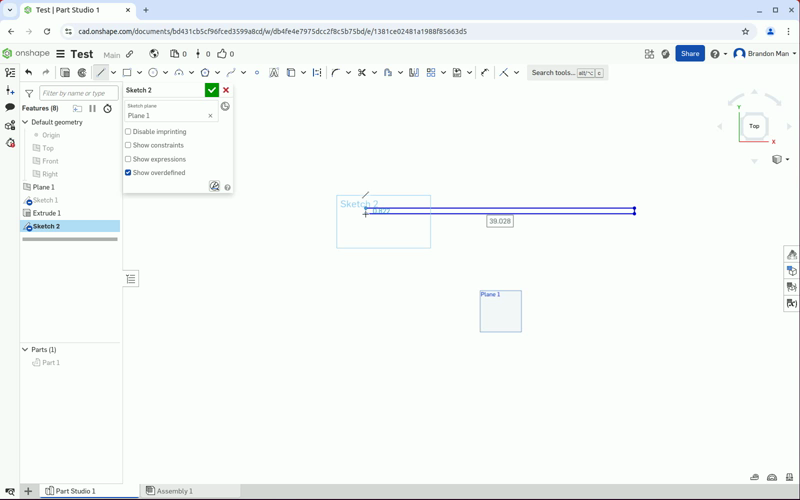
scroll(6)
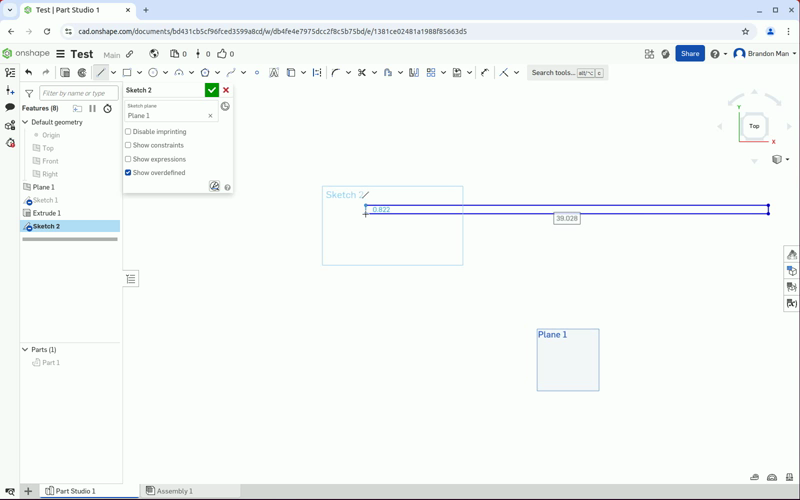
scroll(6)
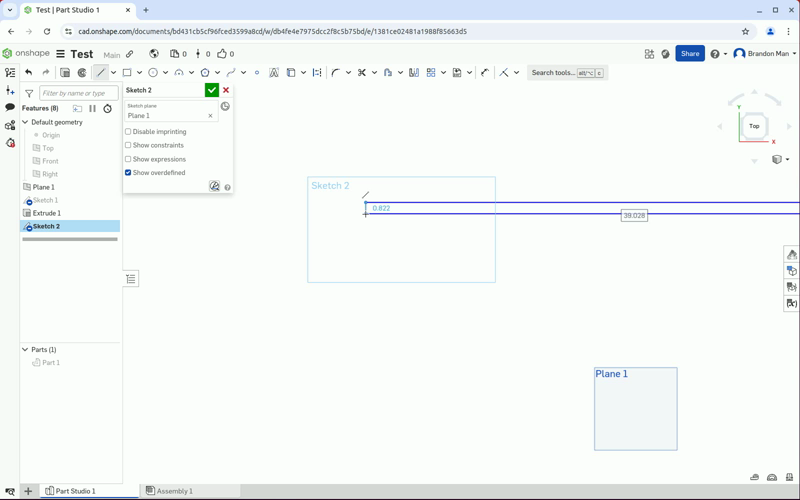
scroll(6)
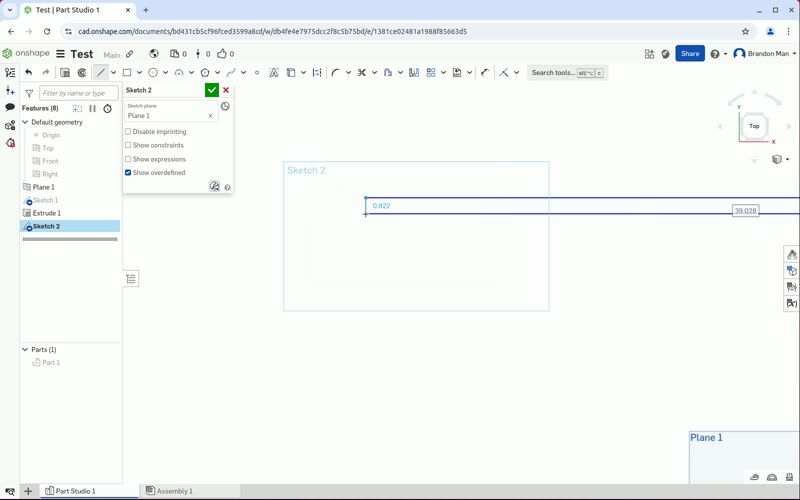
scroll(6)
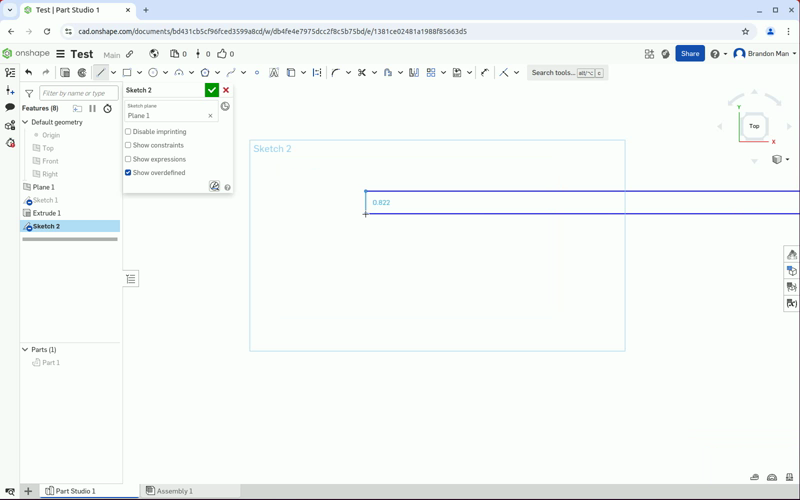
scroll(6)
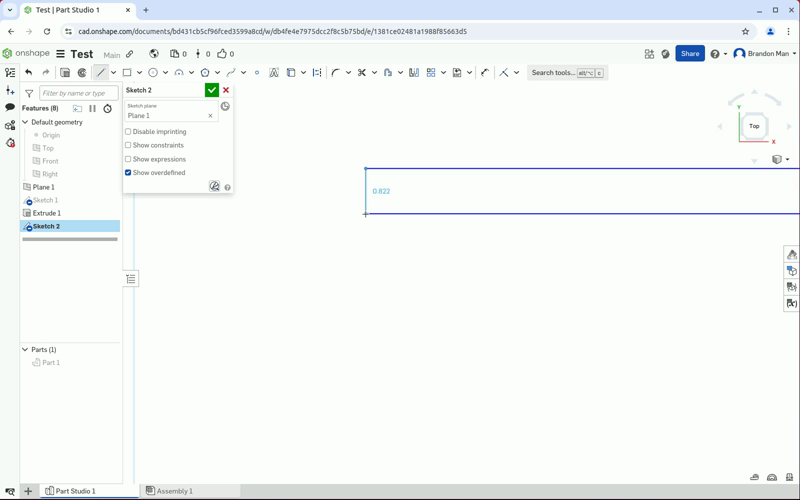
key_up(shift)
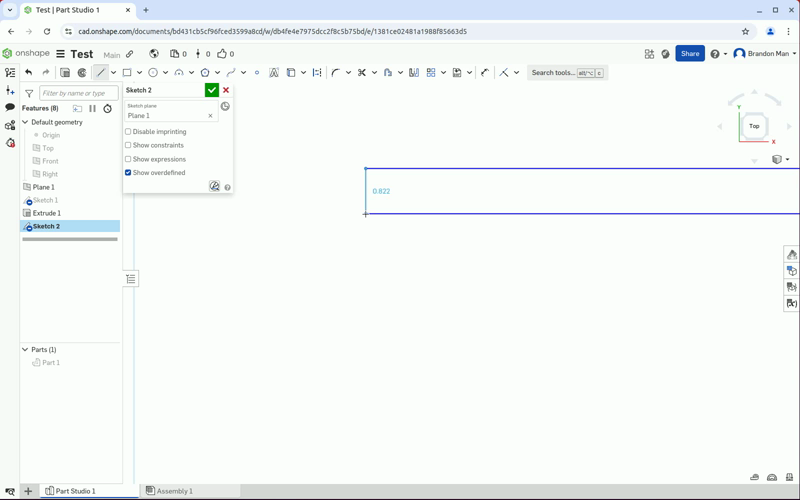
click(365, 213)
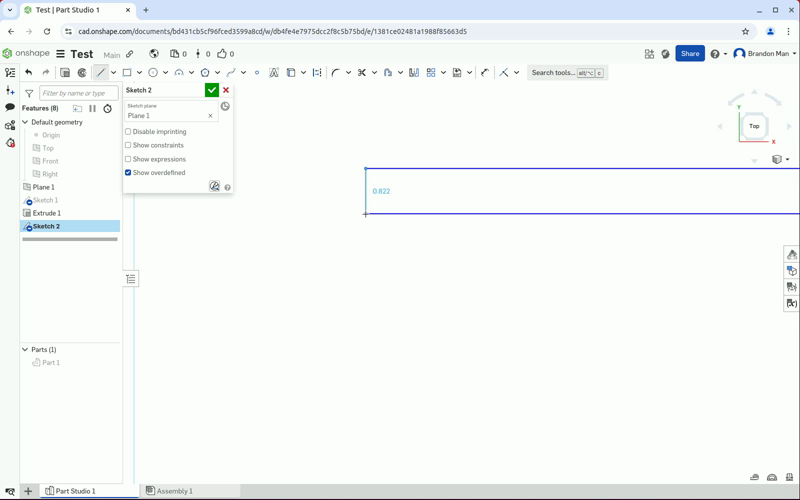
scroll(-6)
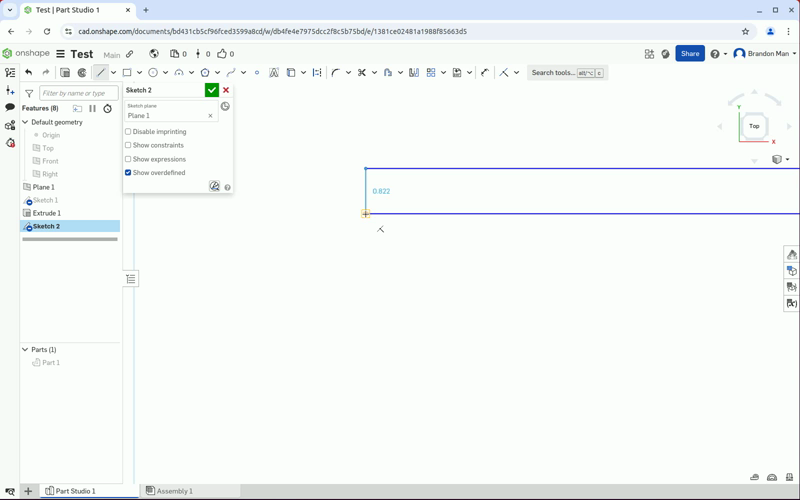
scroll(-6)
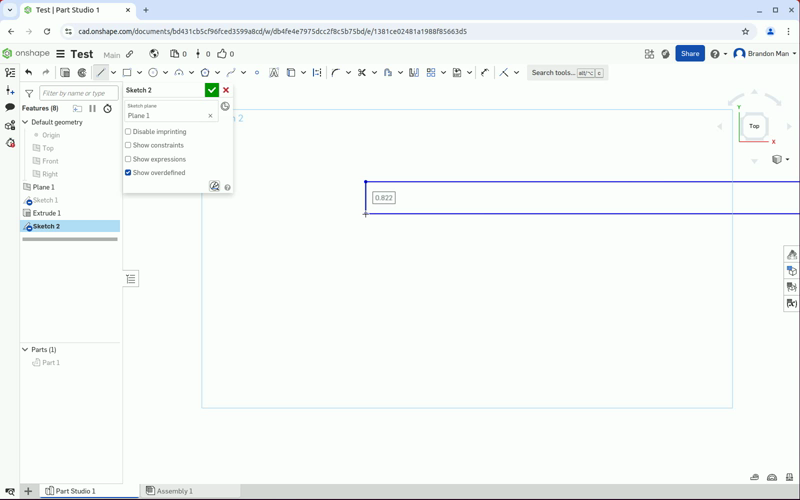
scroll(-6)
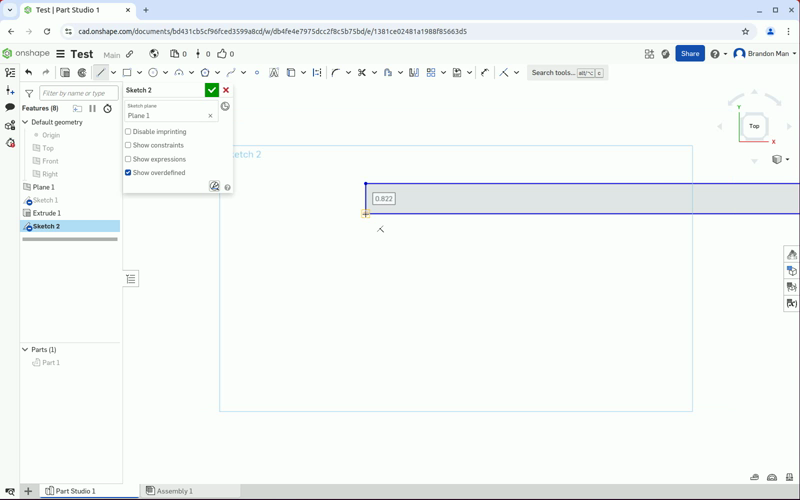
scroll(-6)
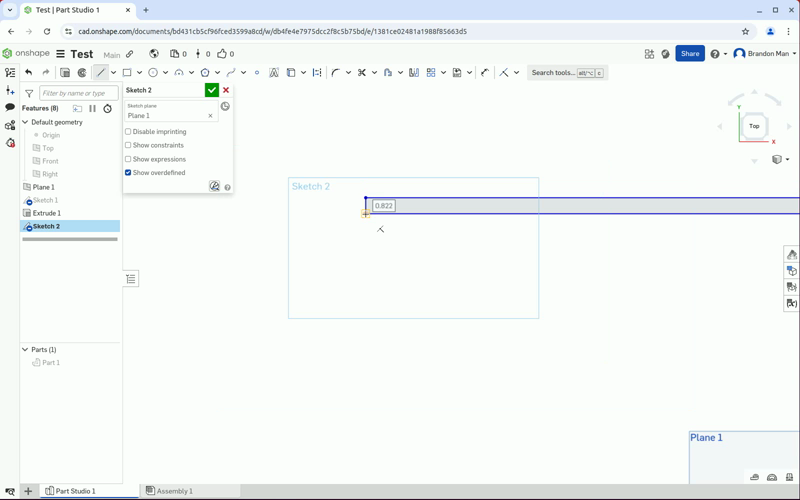
scroll(-6)
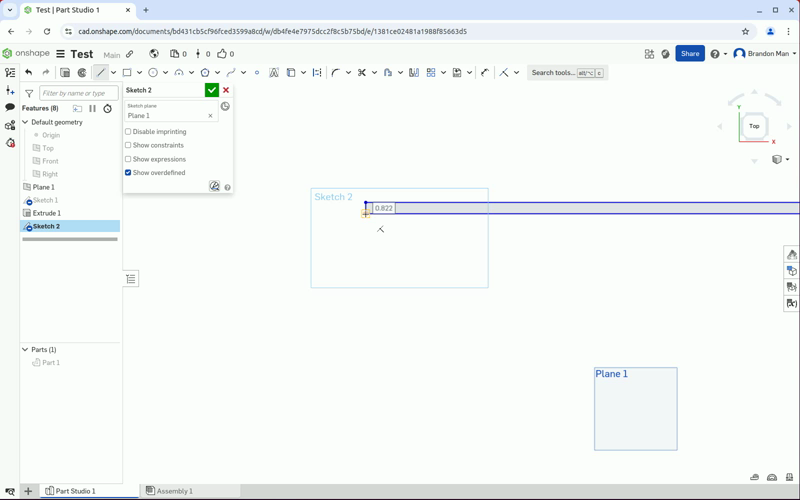
scroll(-6)
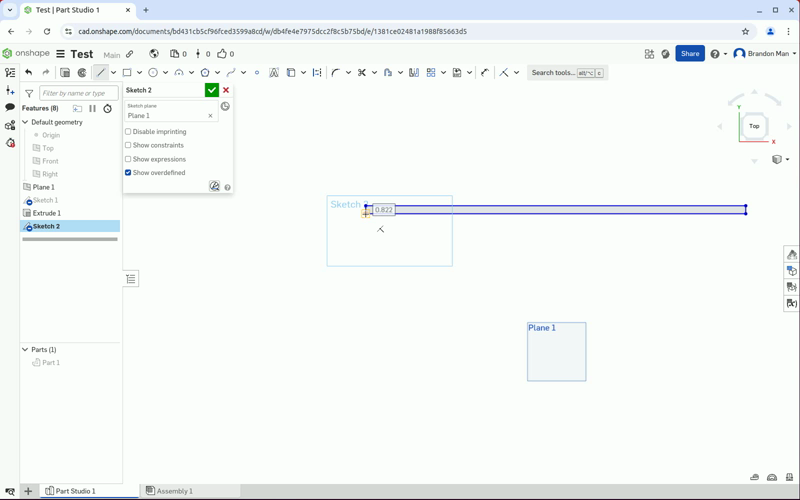
scroll(-6)
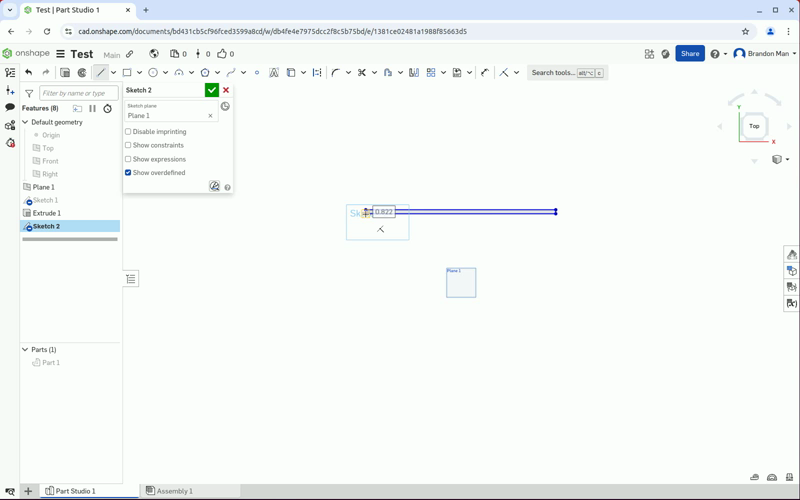
key(esc)
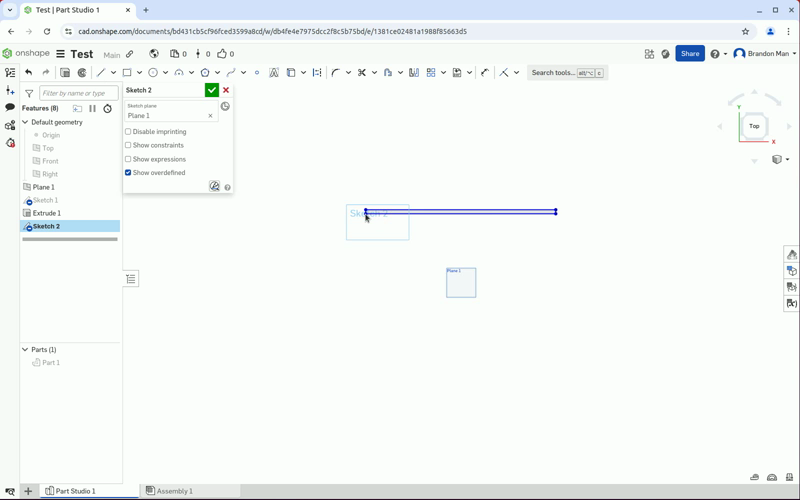
mouse_move(467, 211)
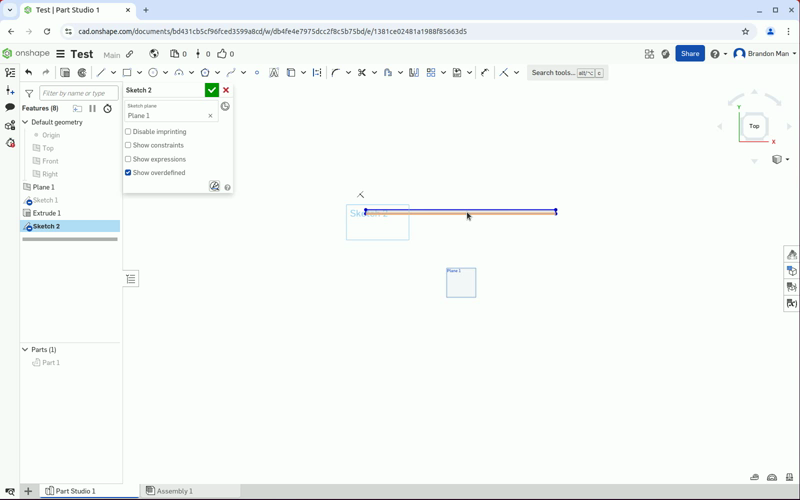
scroll(6)
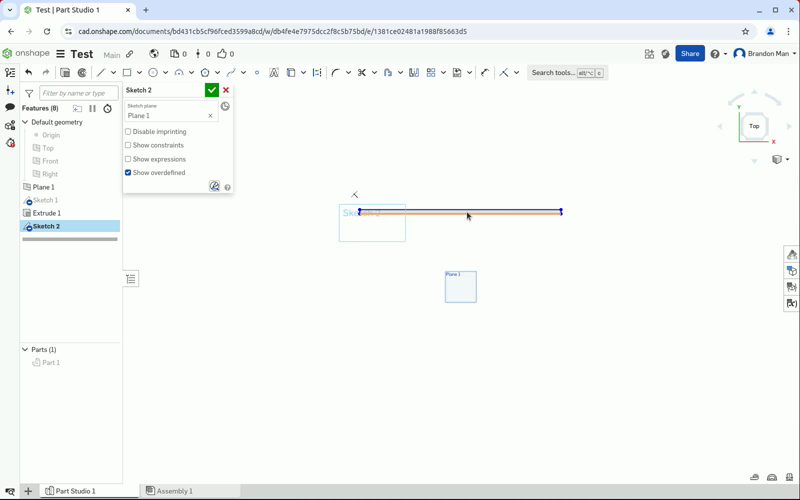
scroll(6)
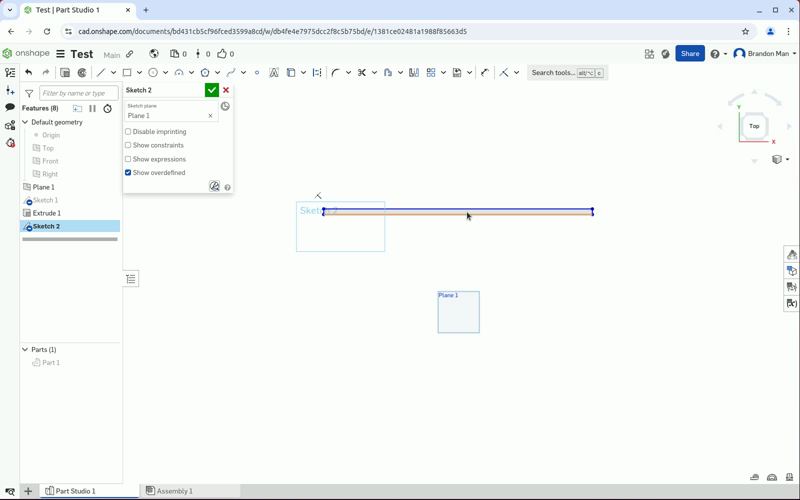
scroll(6)
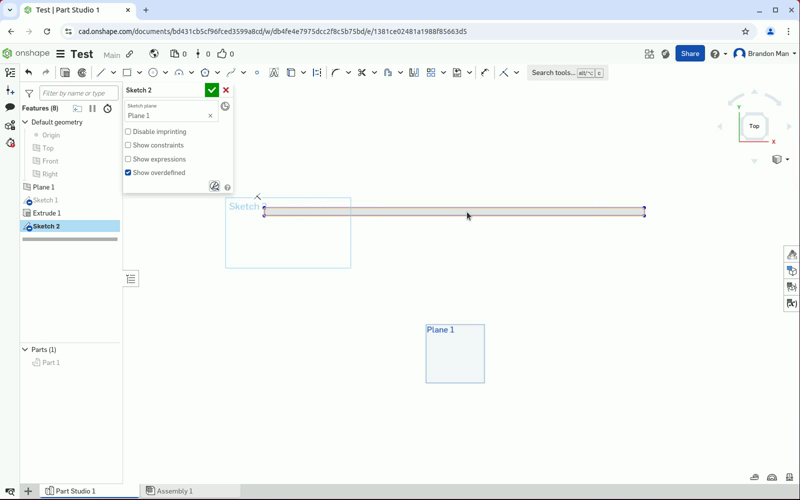
scroll(6)
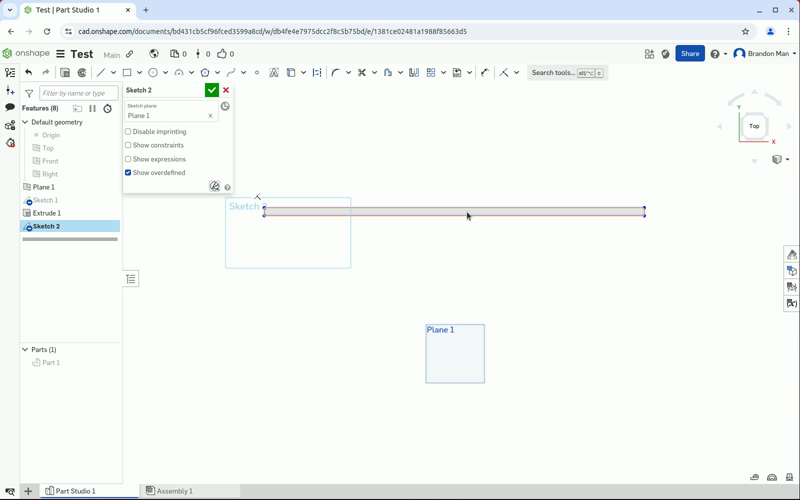
scroll(6)
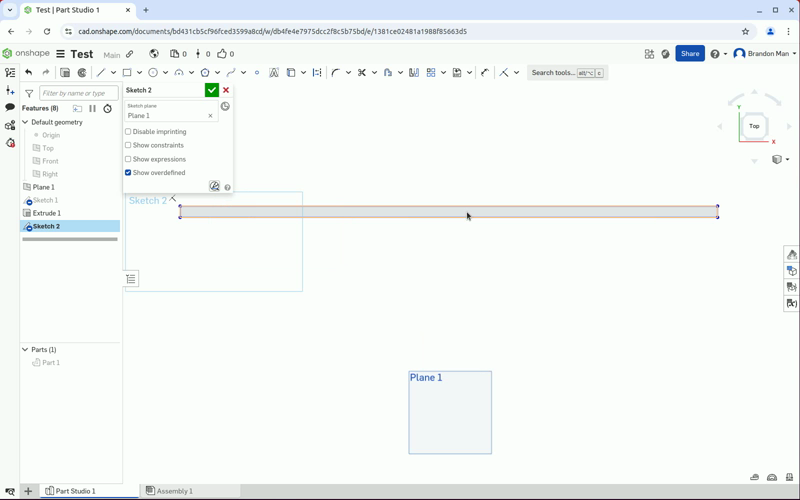
scroll(6)
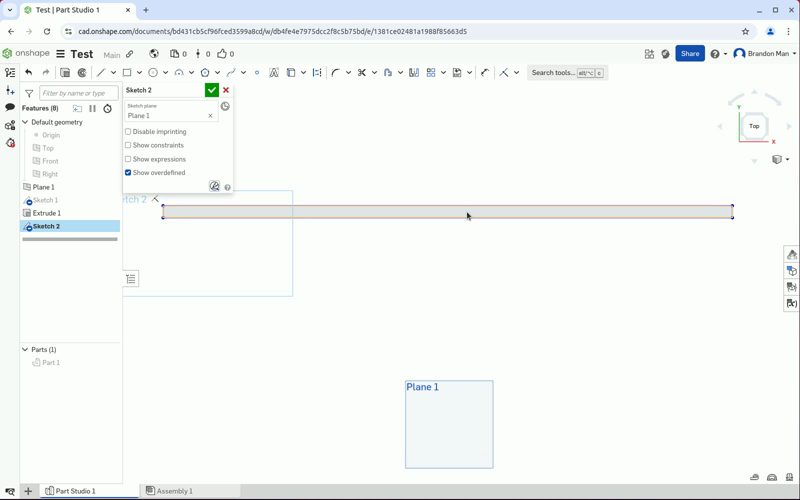
scroll(6)
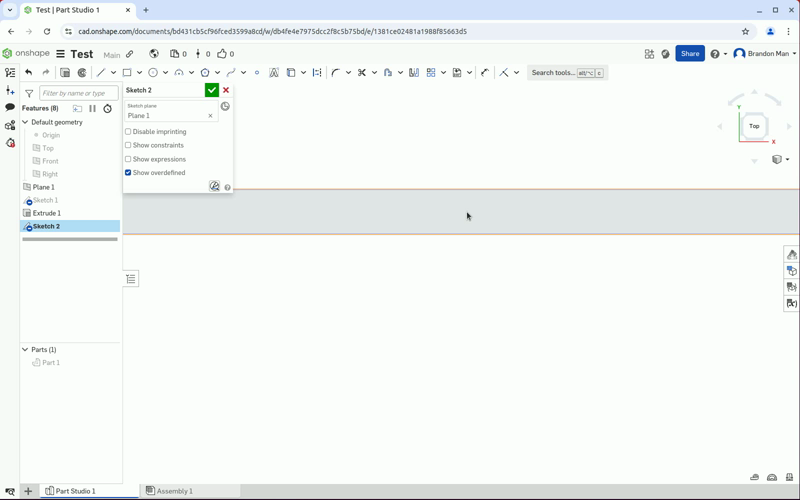
click(467, 211)
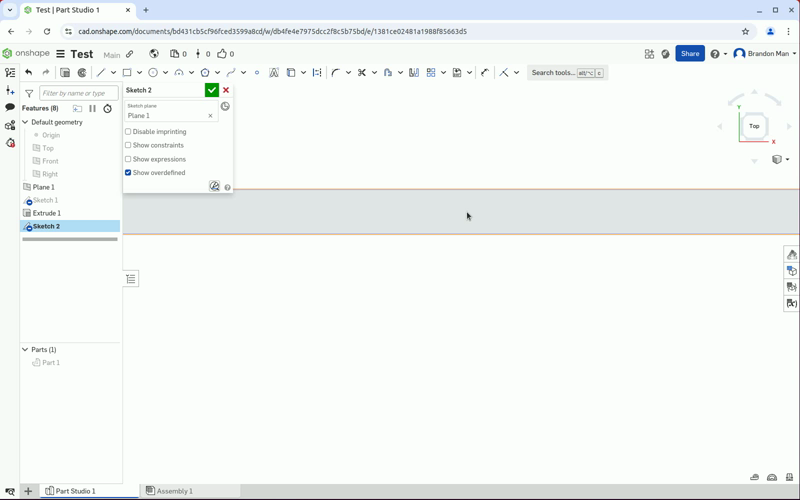
scroll(-6)
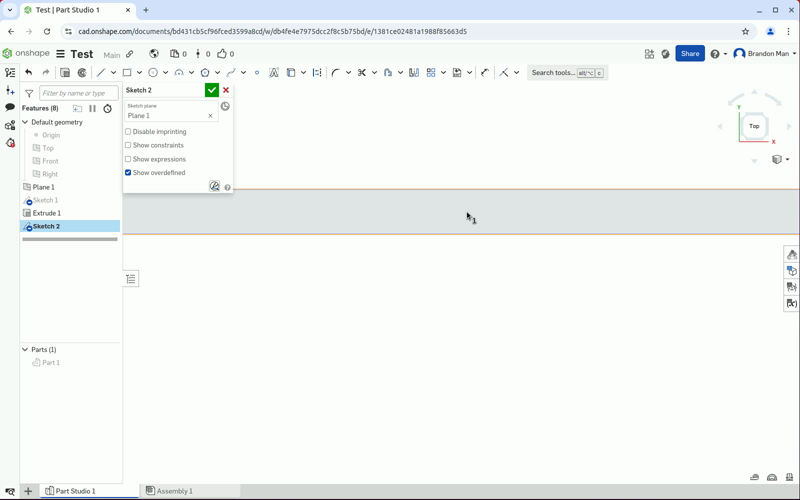
scroll(-6)
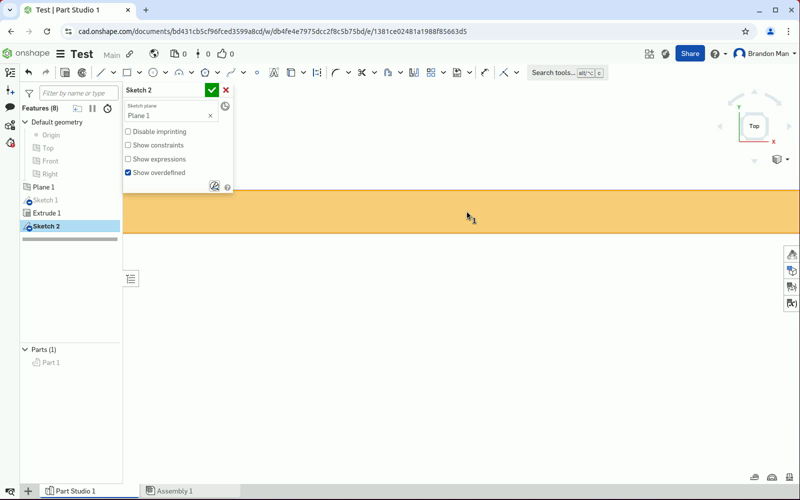
scroll(-6)
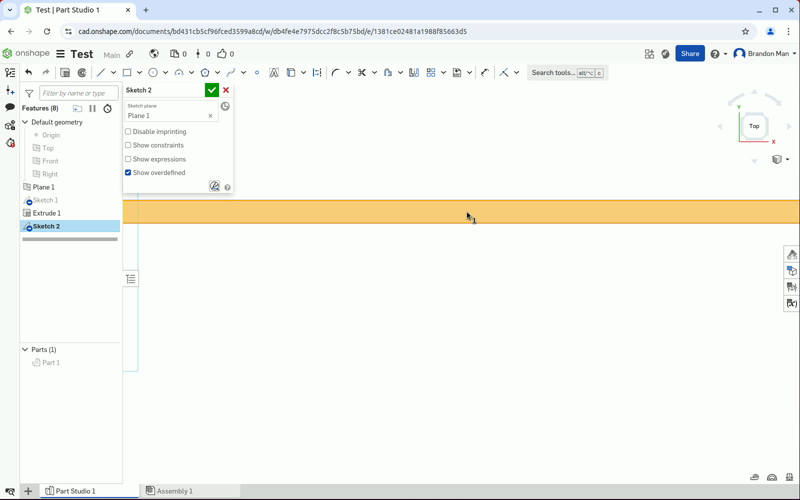
scroll(-6)
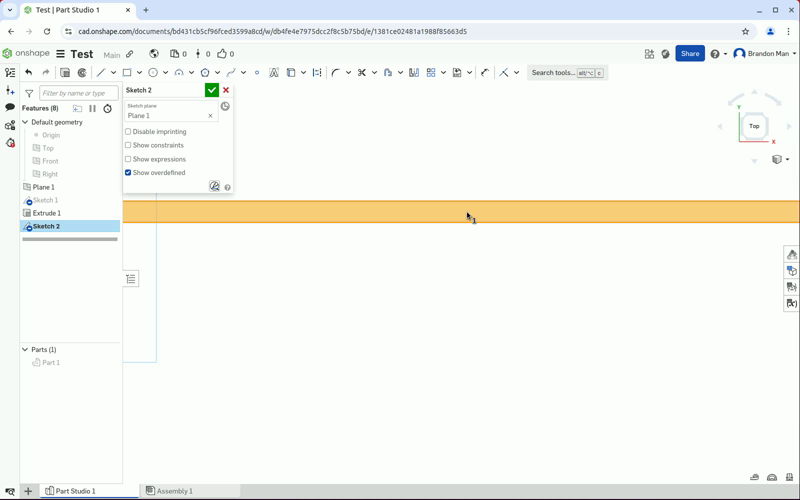
scroll(-6)
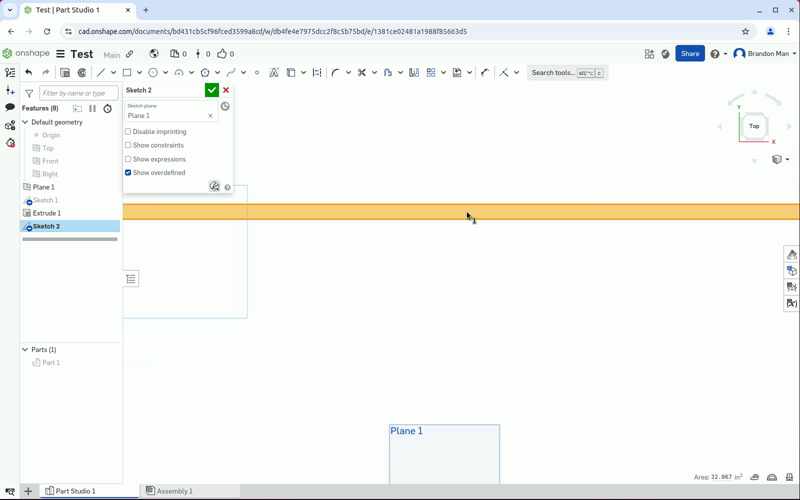
scroll(-6)
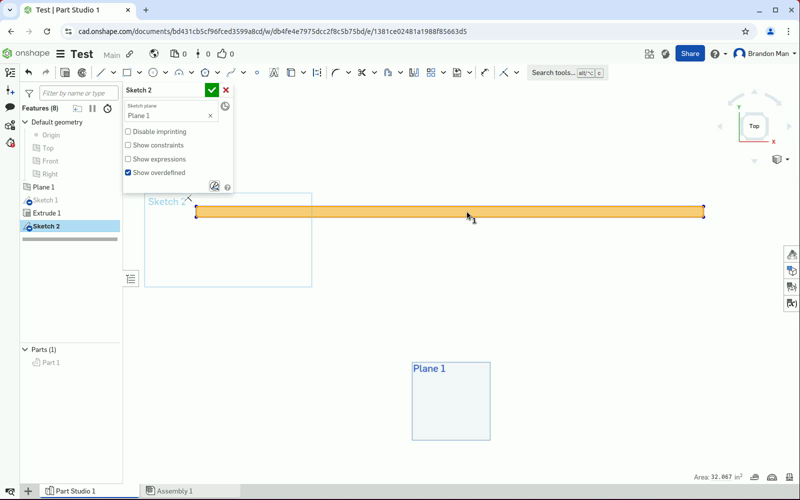
scroll(-6)
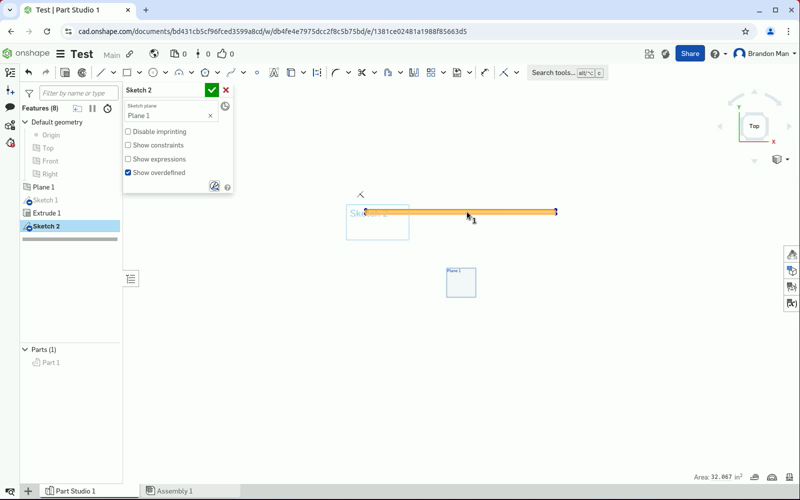
mouse_move(73, 352)
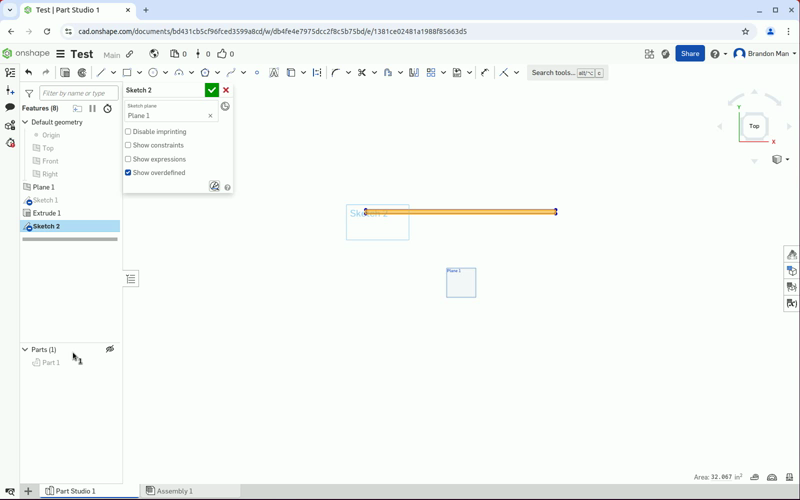
key(shift+y)
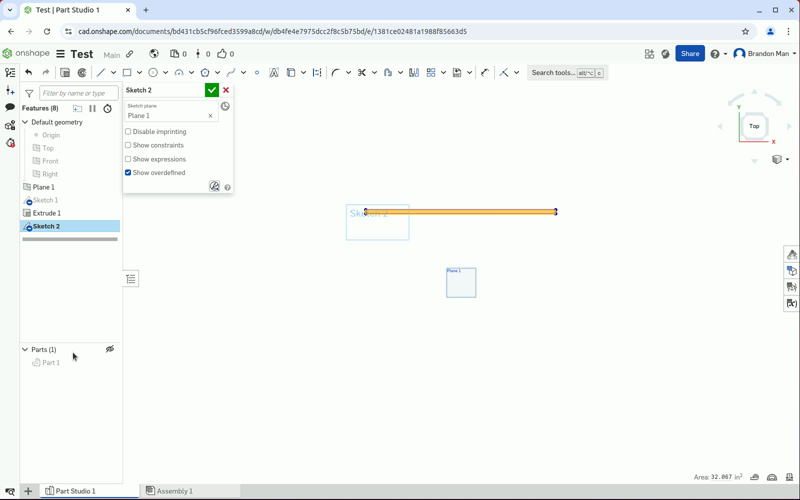
key(shift+e)
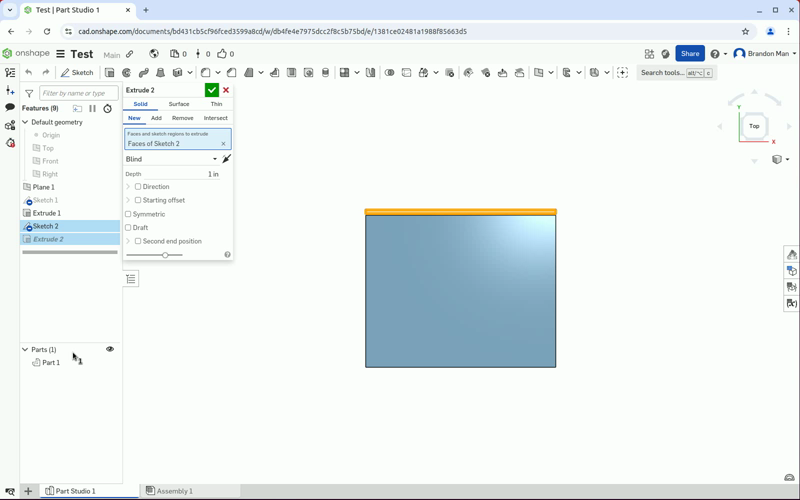
mouse_move(143, 106)
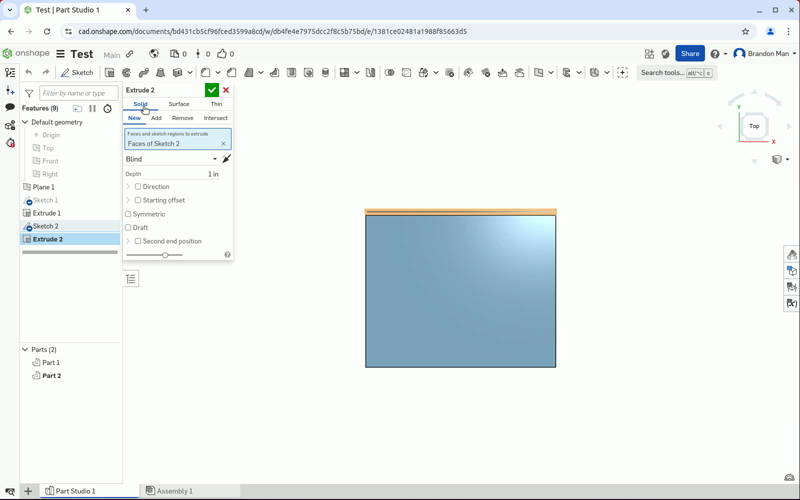
click(143, 106)
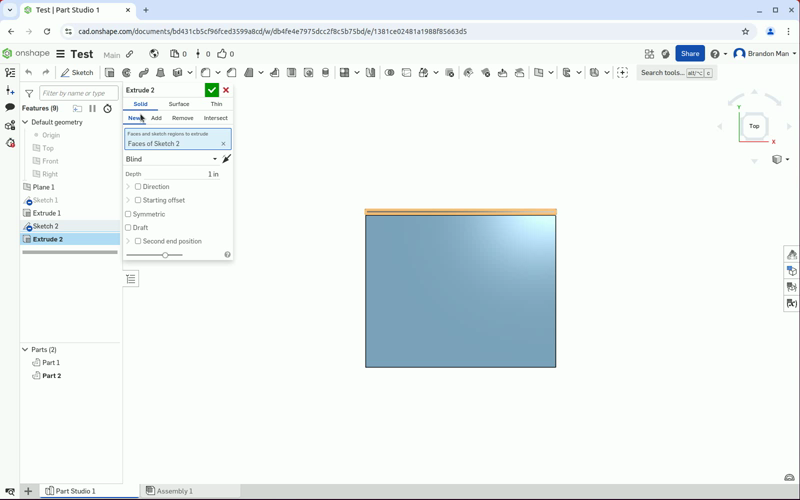
mouse_move(137, 120)
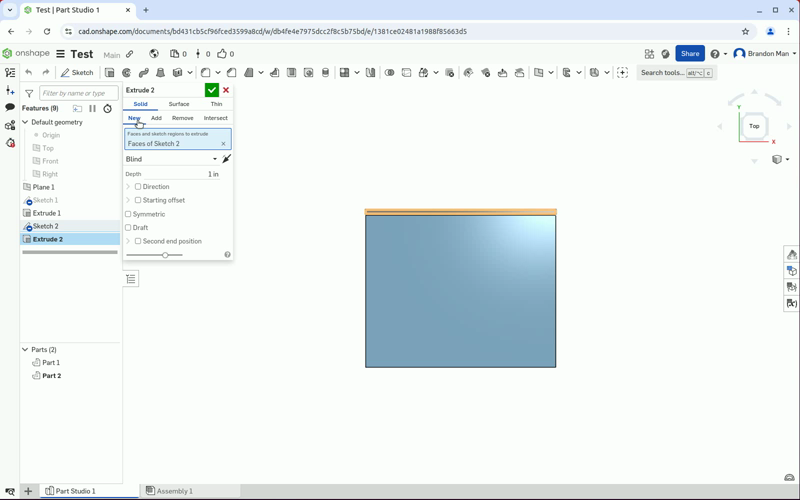
click(137, 120)
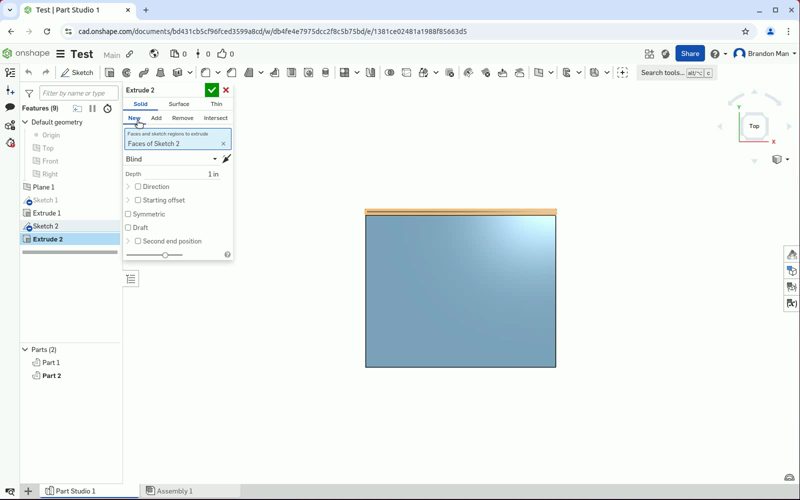
key(tab, 4)
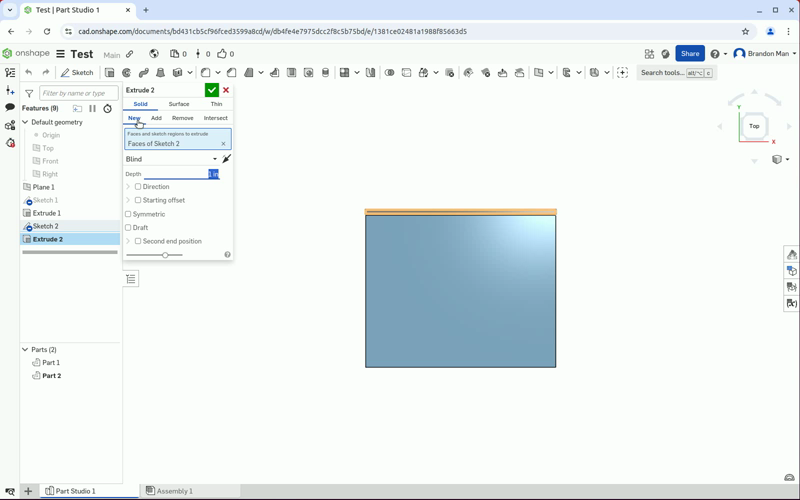
text(1.204)
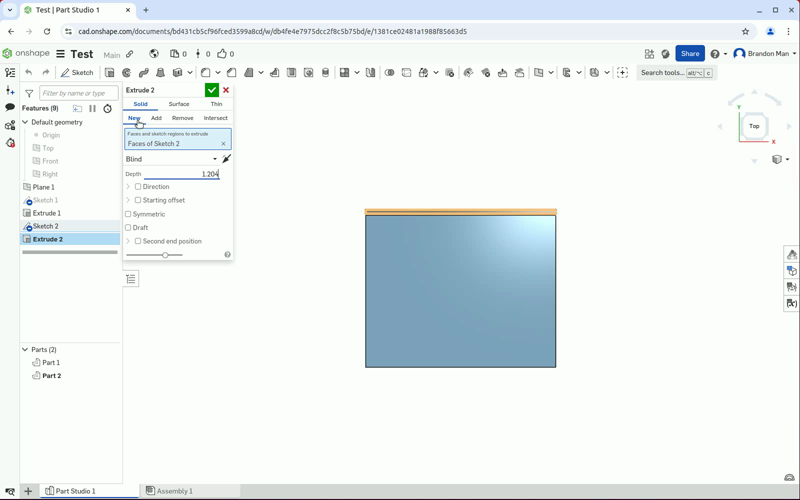
key(enter)
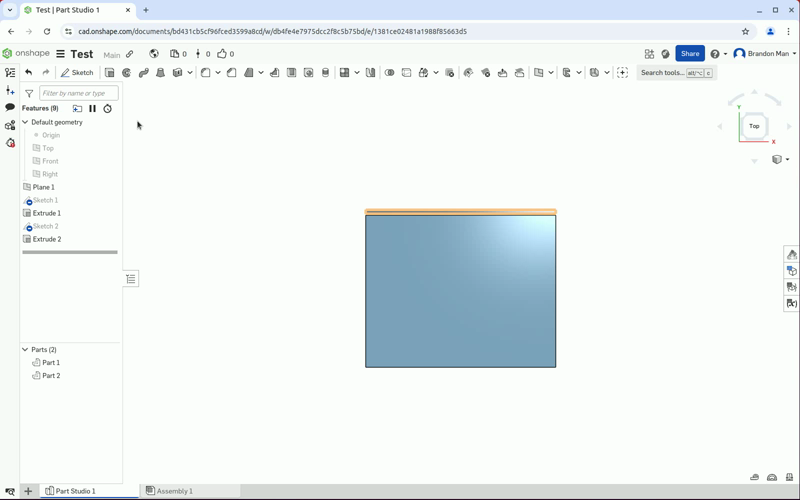
key(shift+h)
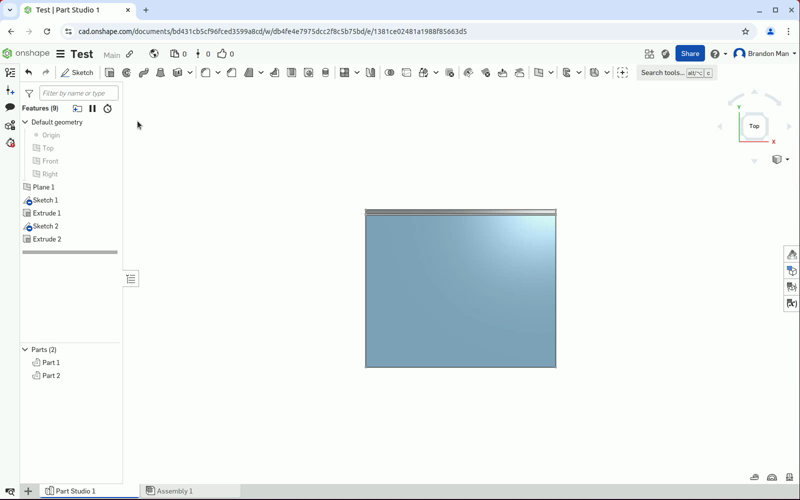
key(shift+h)
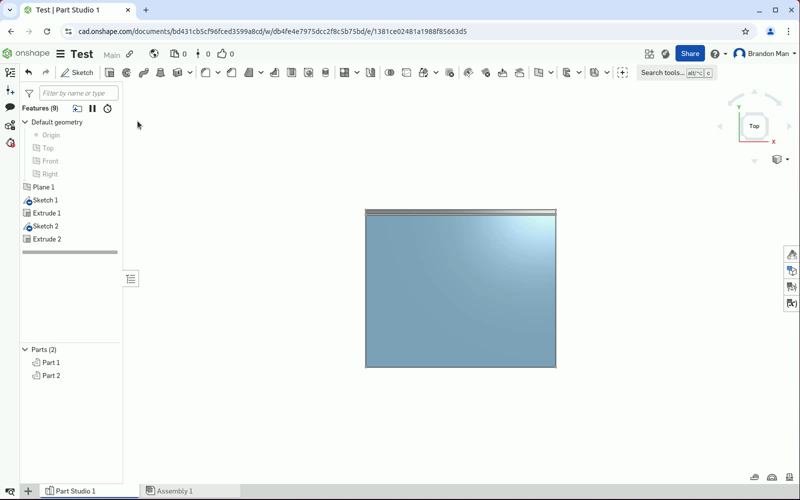
key(shift+7)
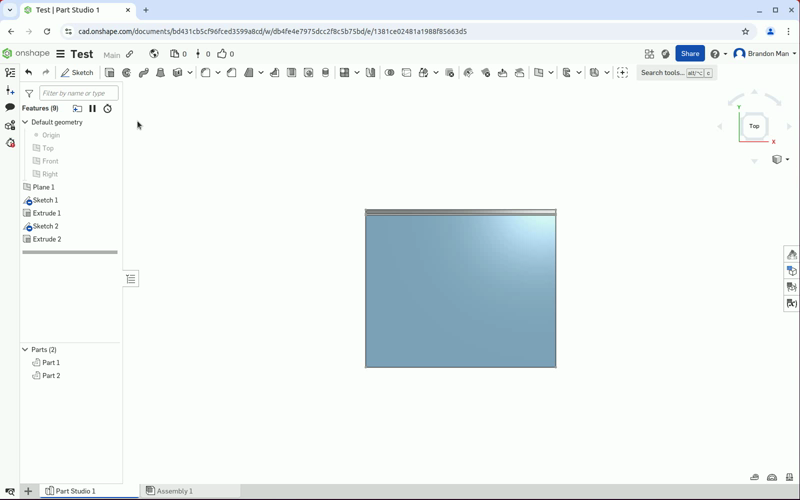
key(up, 3)
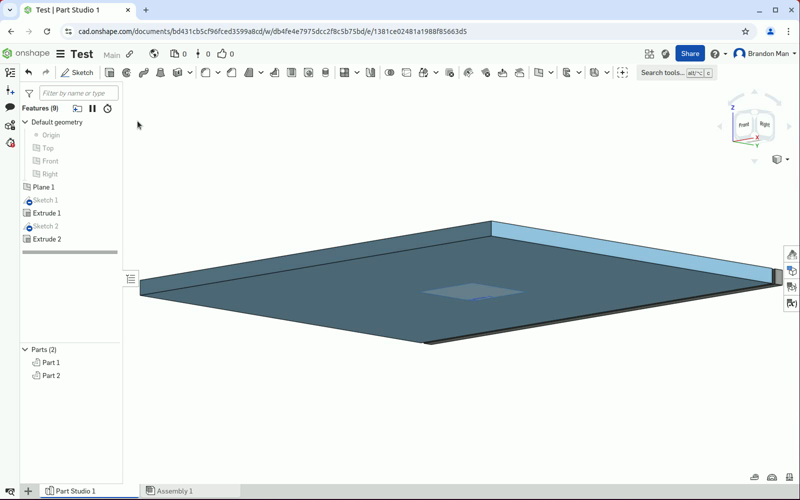
key(left, 3)
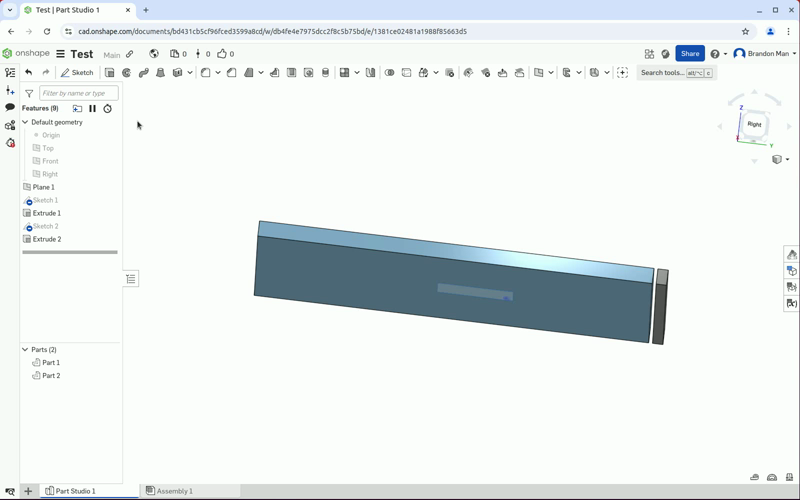
key(right, 3)
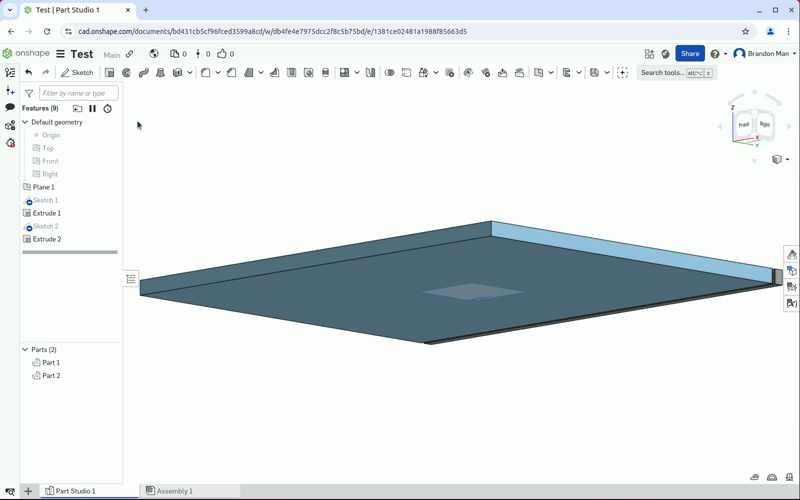
key(down, 3)
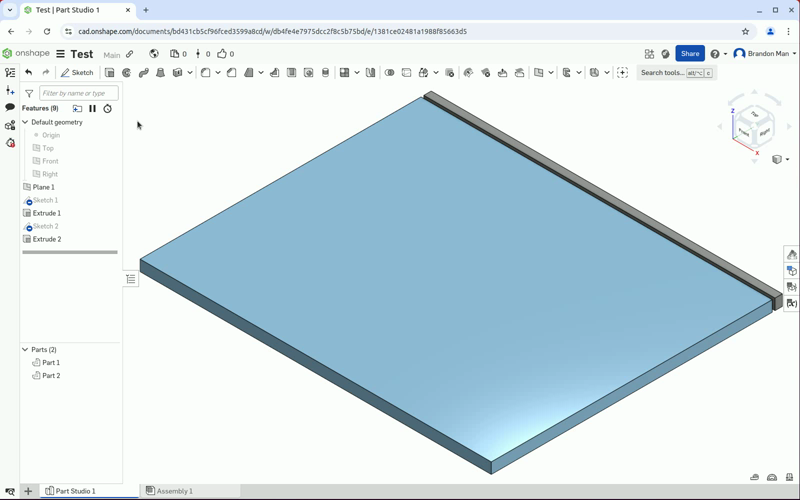
mouse_move(73, 189)
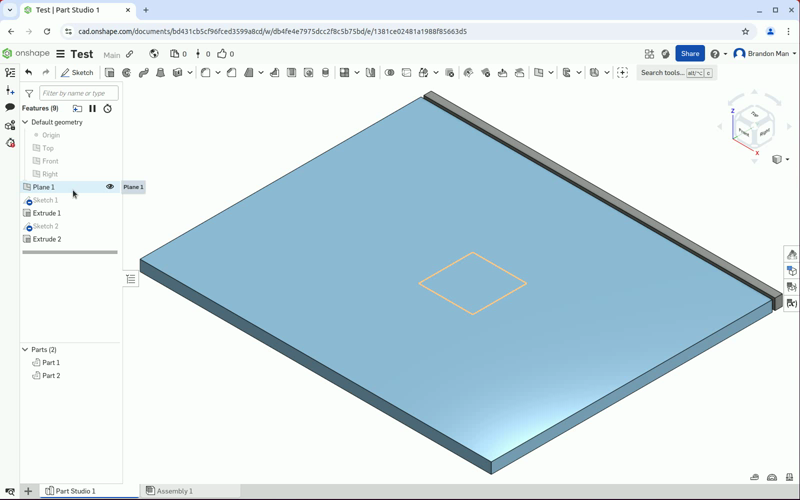
click(73, 189)